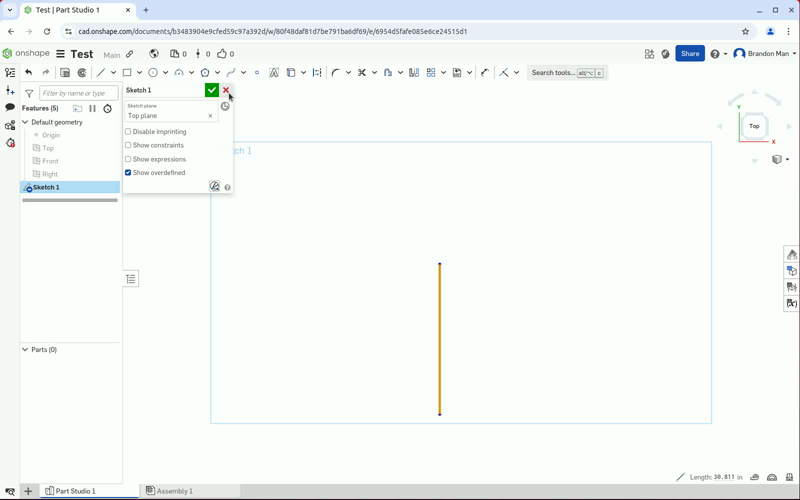
key(shift+h)
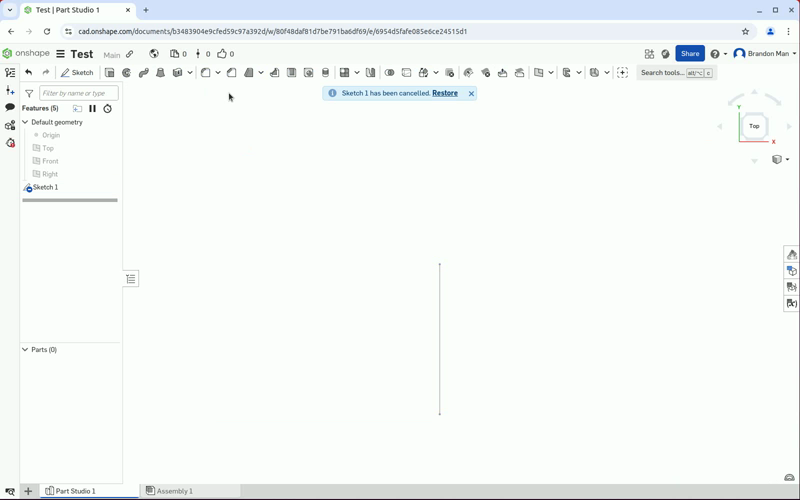
key(shift+s)
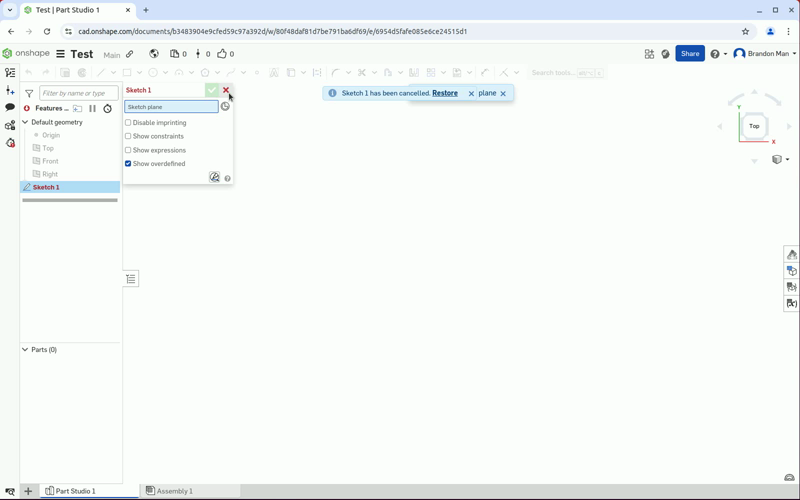
mouse_move(73, 150)
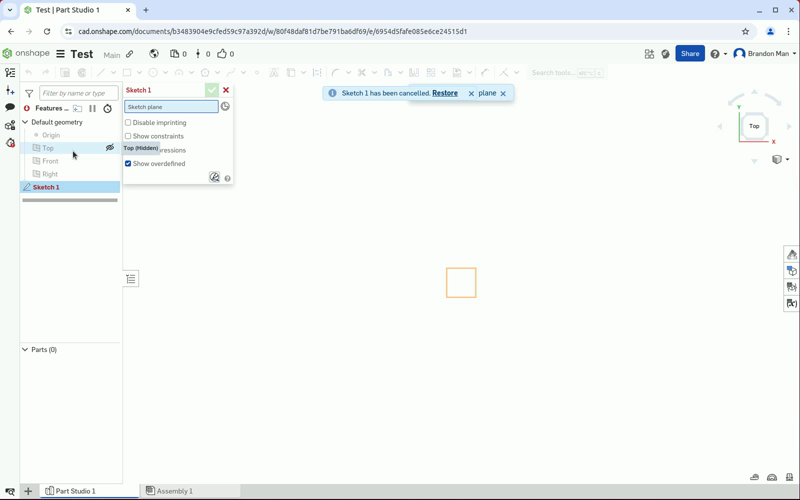
click(73, 150)
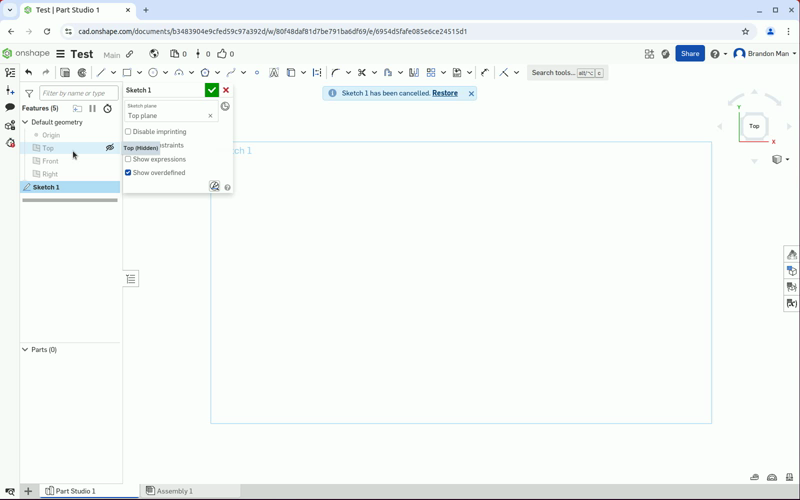
mouse_move(73, 352)
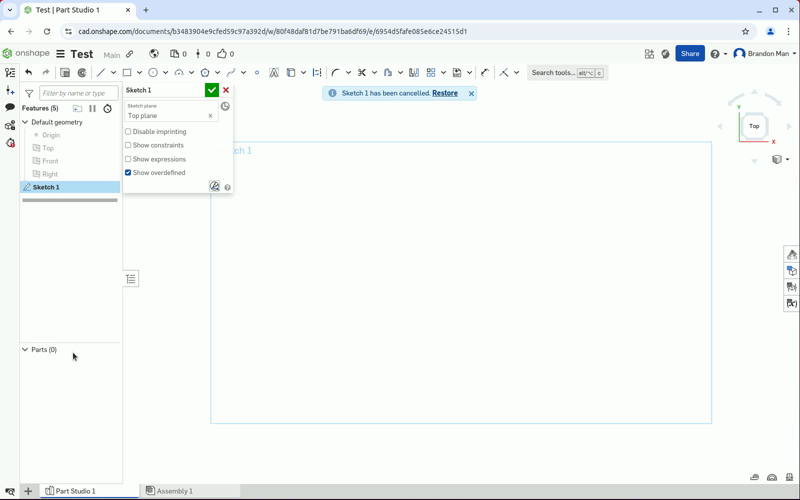
key(y)
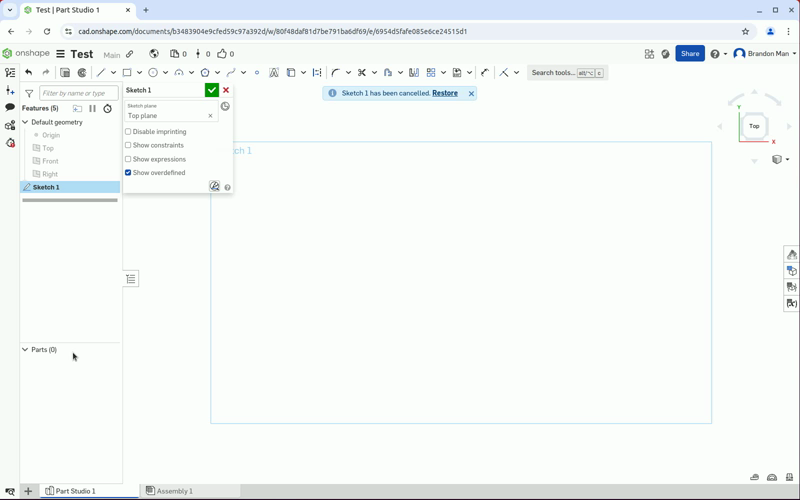
key(l)
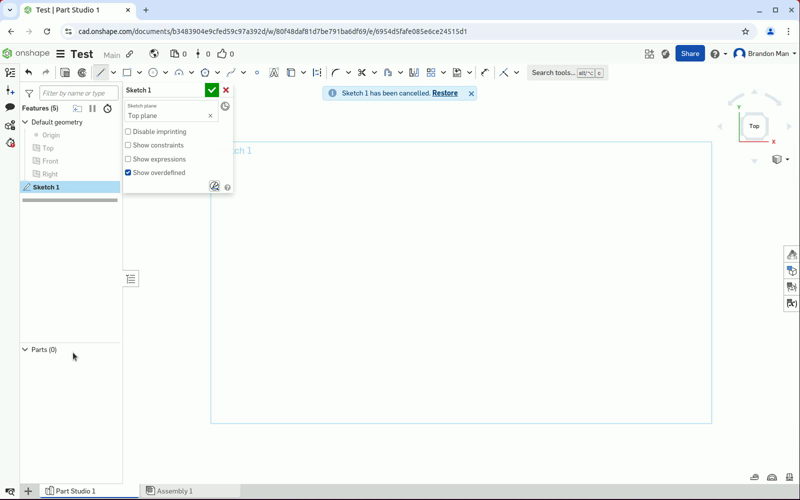
key_down(shift)
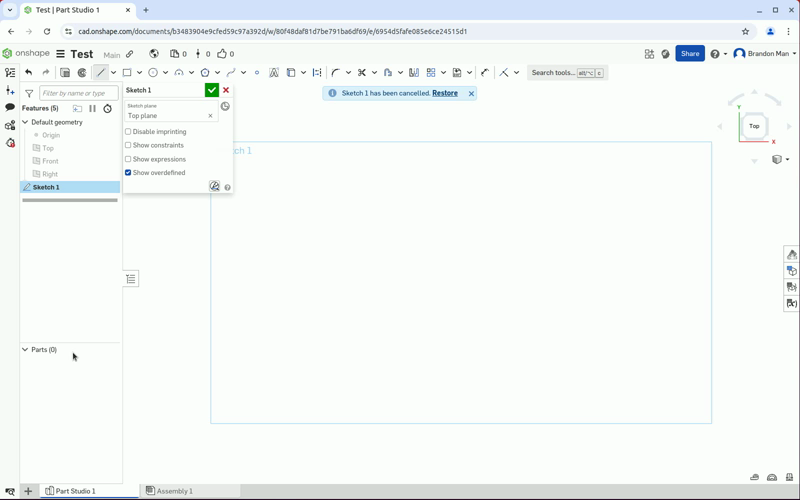
mouse_move(460, 340)
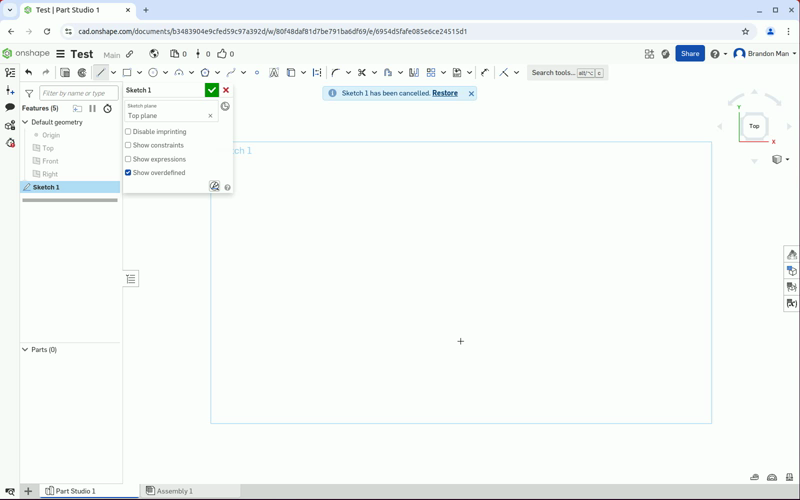
click(460, 340)
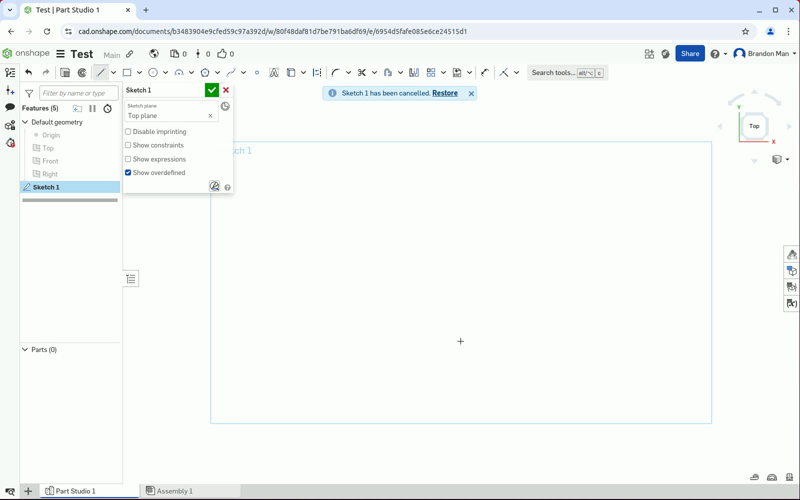
key_up(shift)
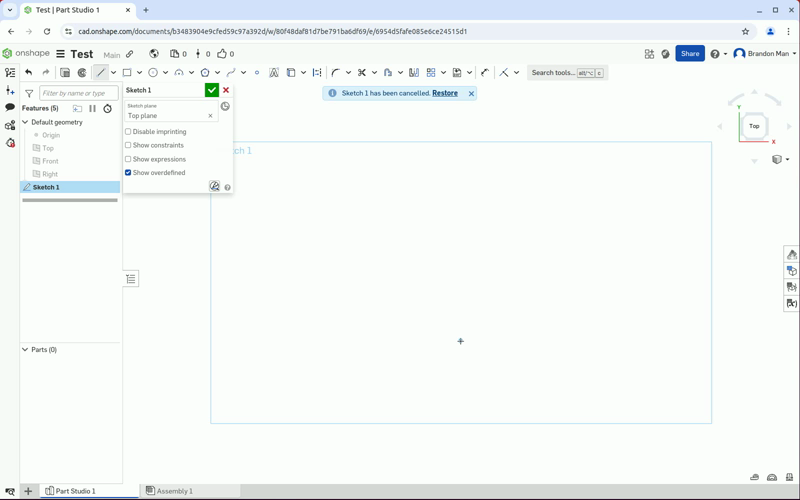
key_down(shift)
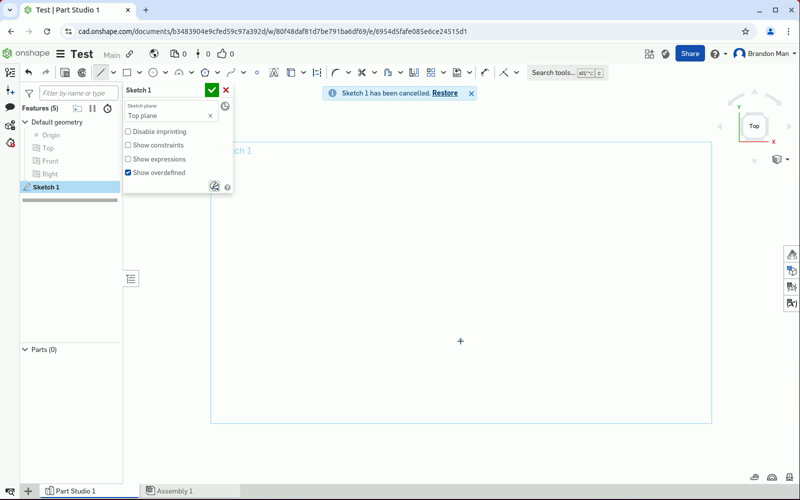
mouse_move(490, 340)
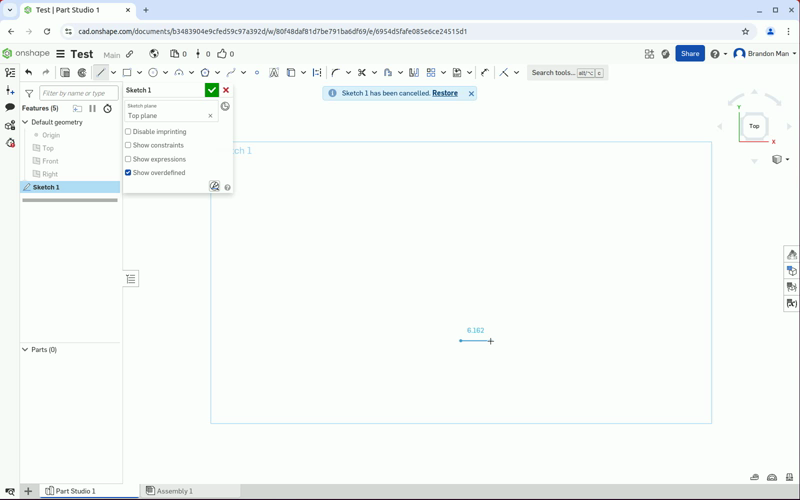
mouse_move(493, 340)
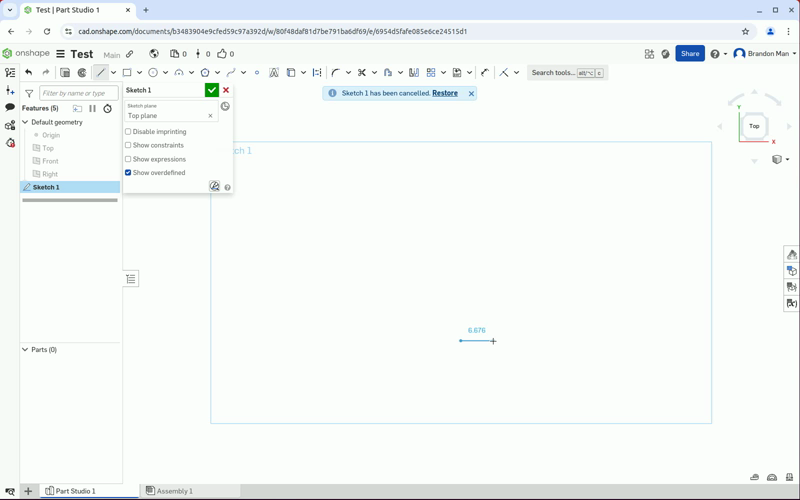
click(493, 340)
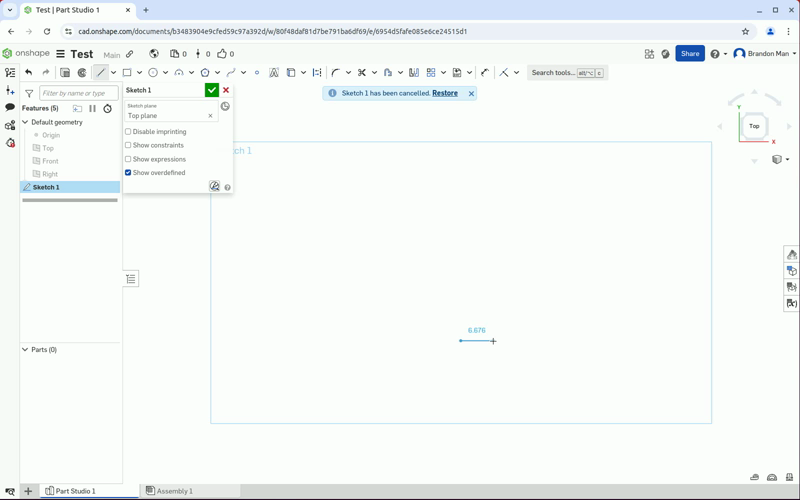
key_up(shift)
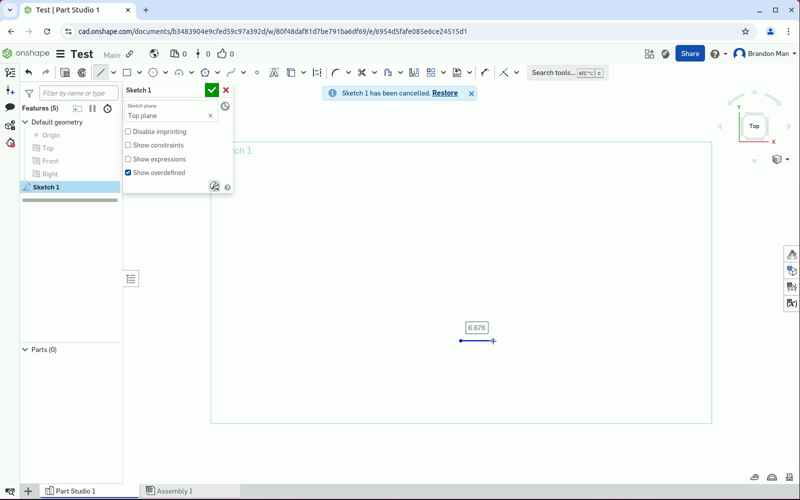
key_down(shift)
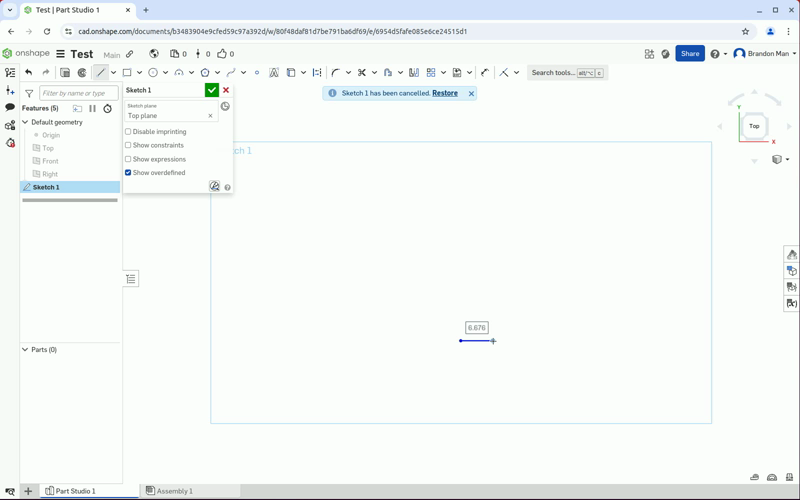
mouse_move(523, 340)
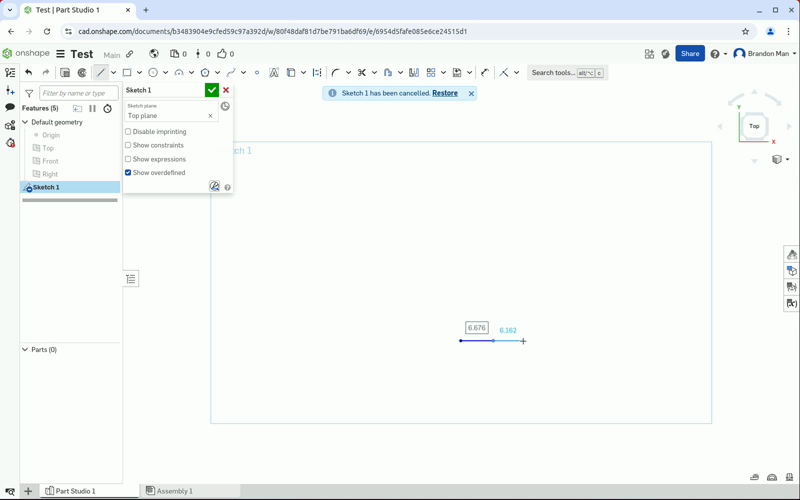
mouse_move(493, 282)
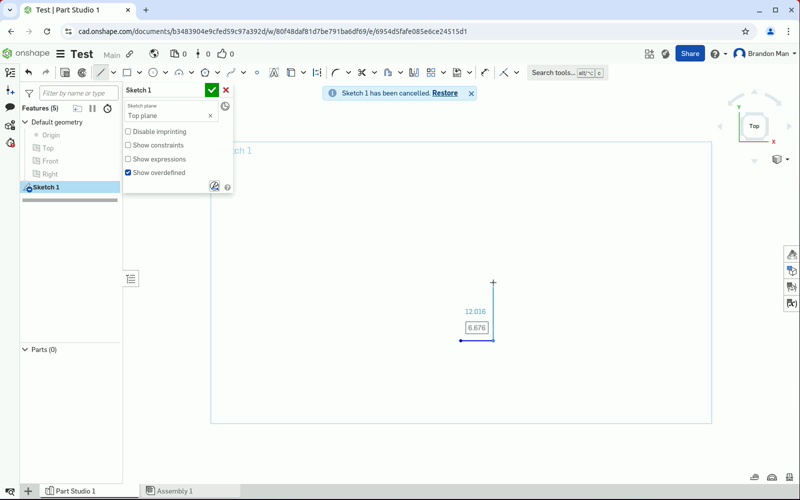
click(493, 282)
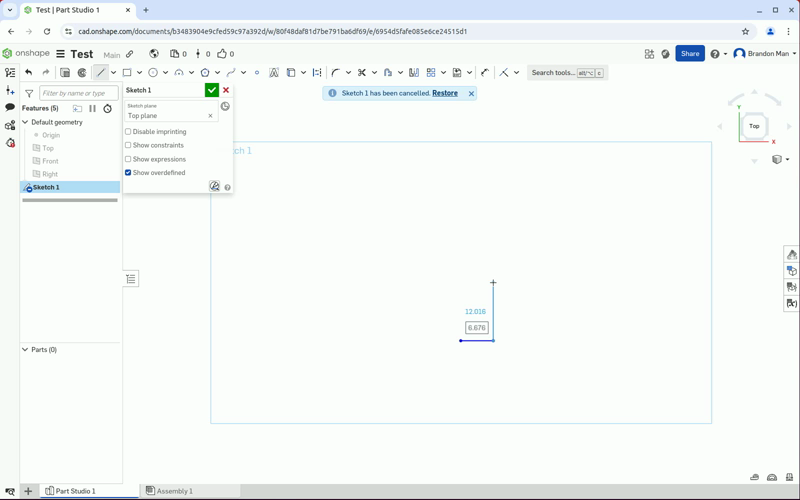
key_up(shift)
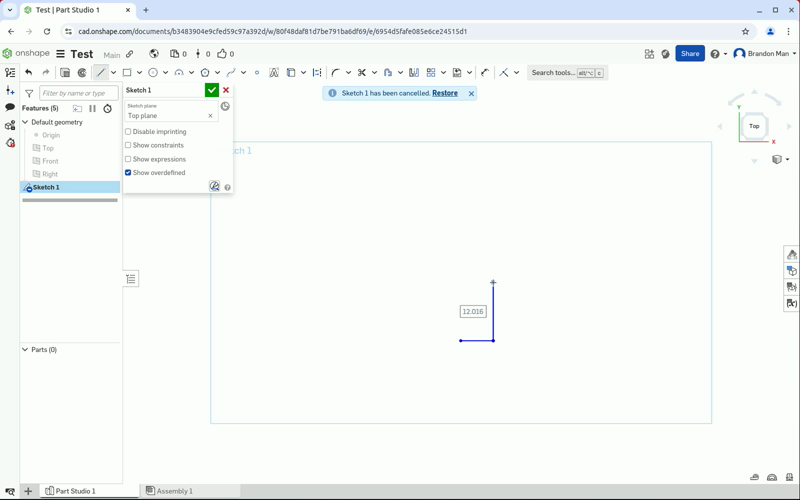
key_down(shift)
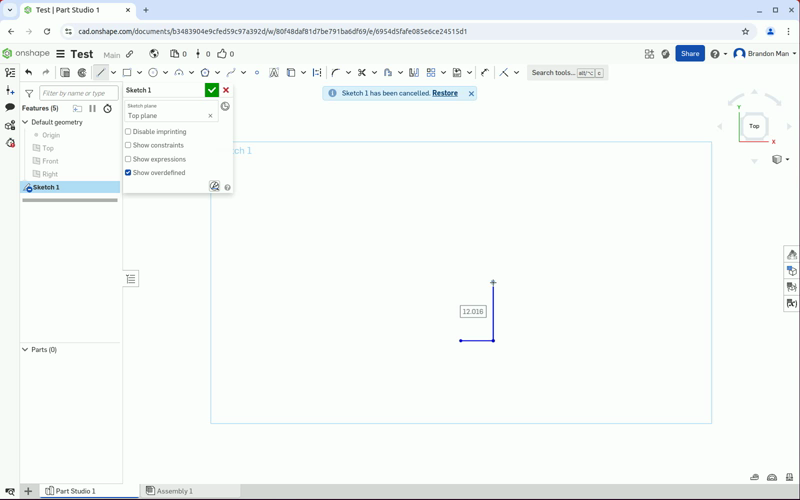
mouse_move(523, 282)
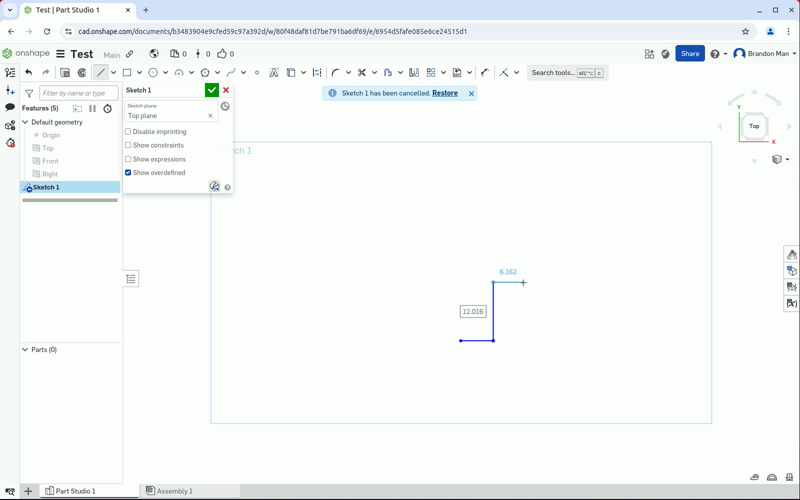
mouse_move(460, 282)
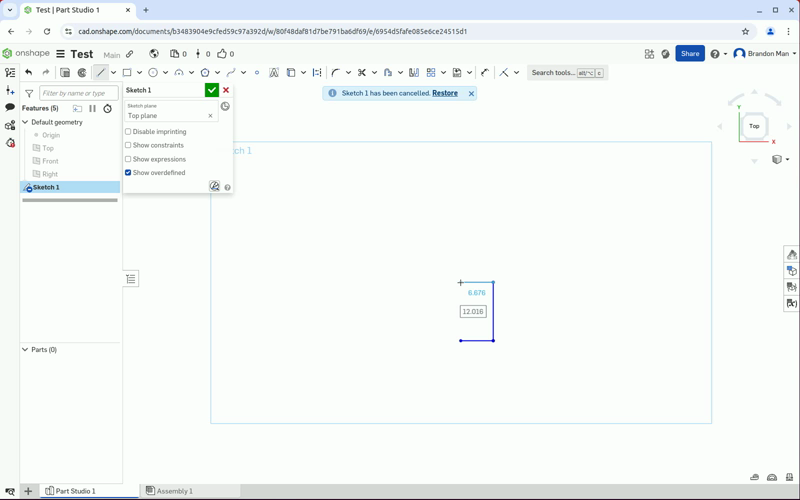
click(460, 282)
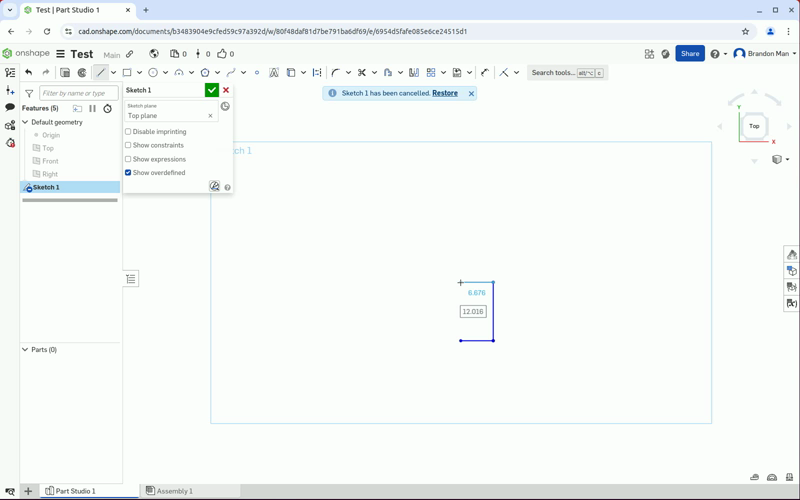
key_up(shift)
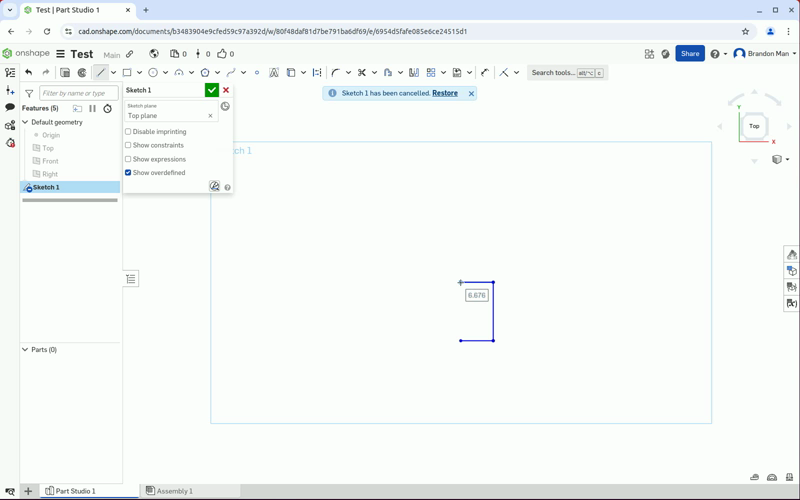
mouse_move(490, 282)
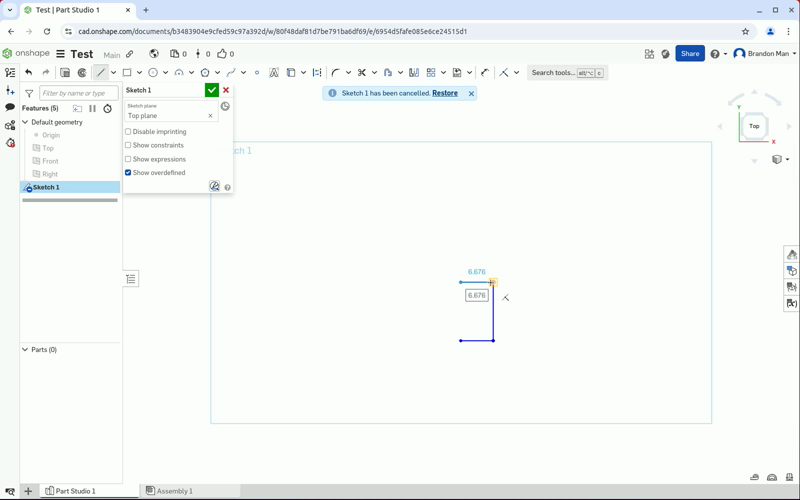
key_down(shift)
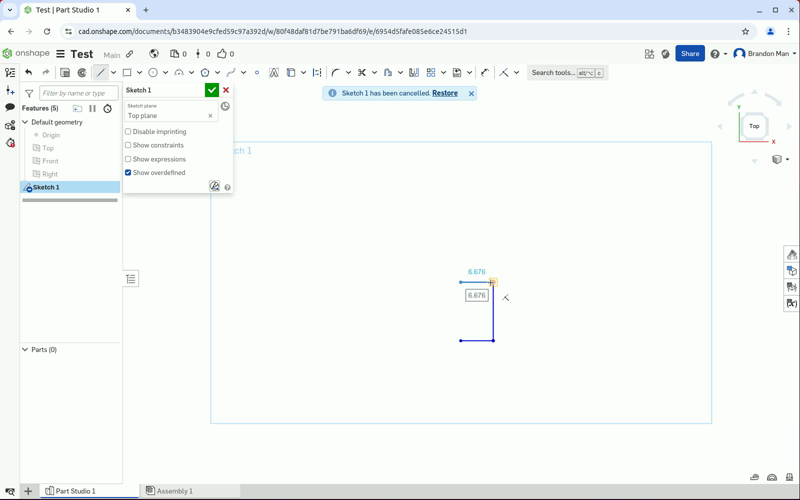
mouse_move(460, 340)
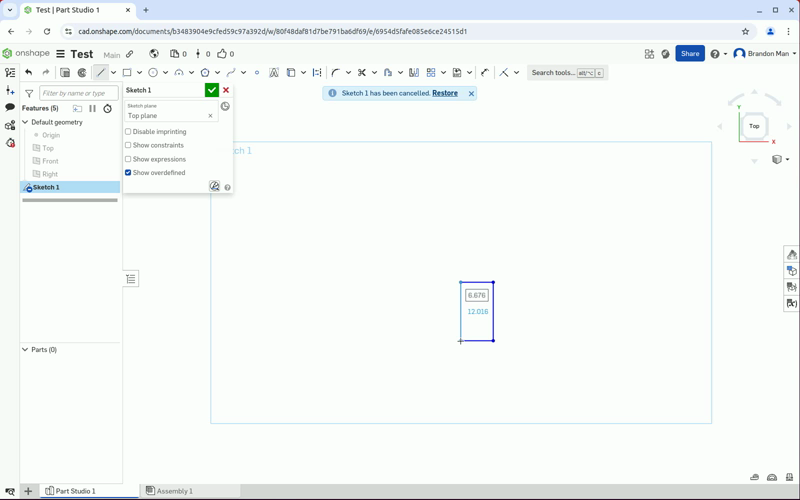
key_up(shift)
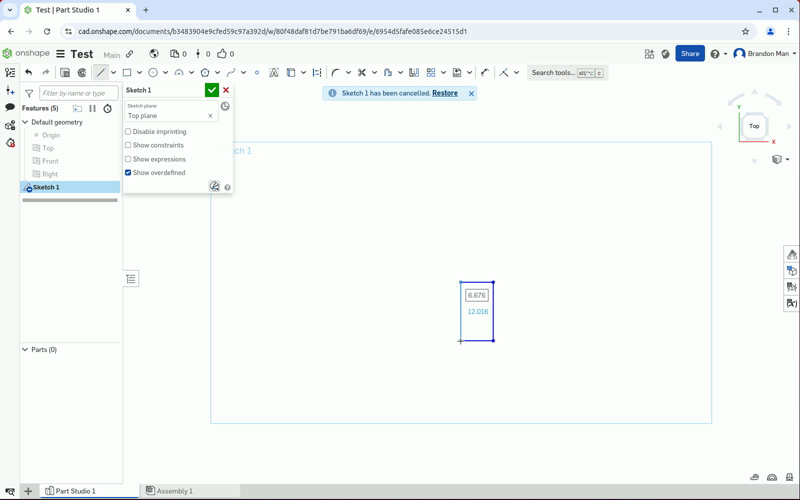
click(460, 340)
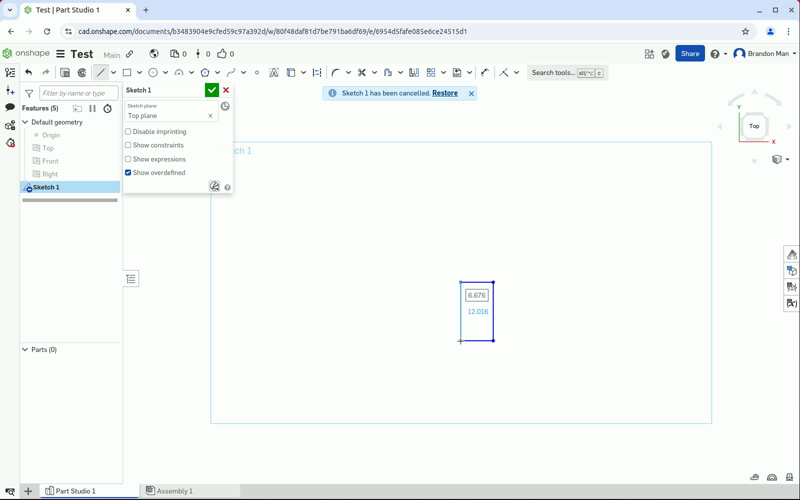
key(esc)
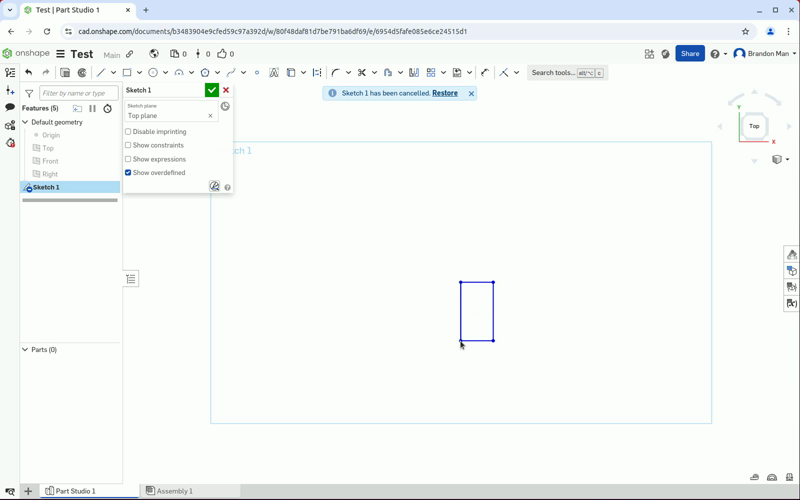
mouse_move(478, 307)
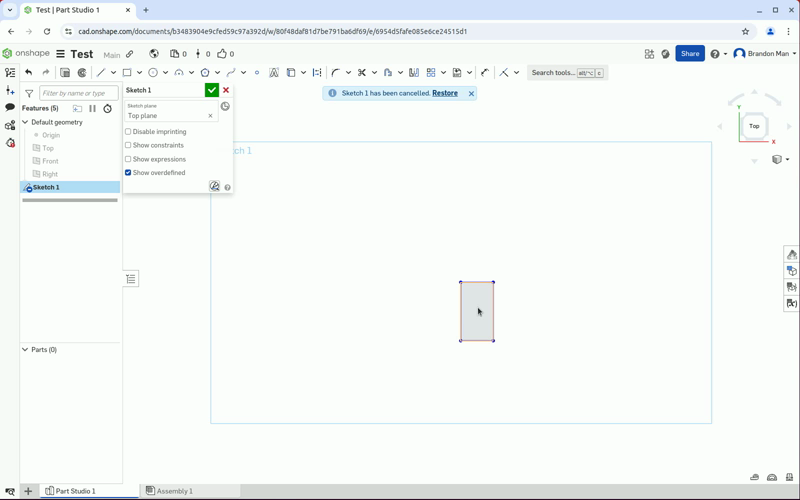
click(478, 307)
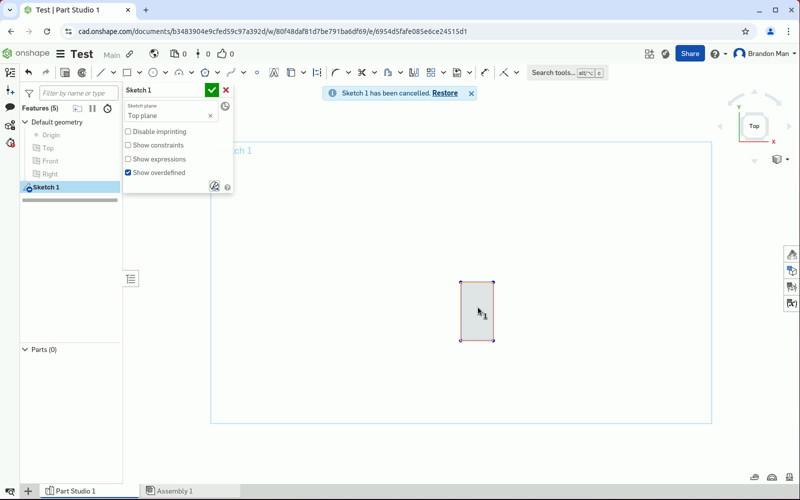
mouse_move(73, 352)
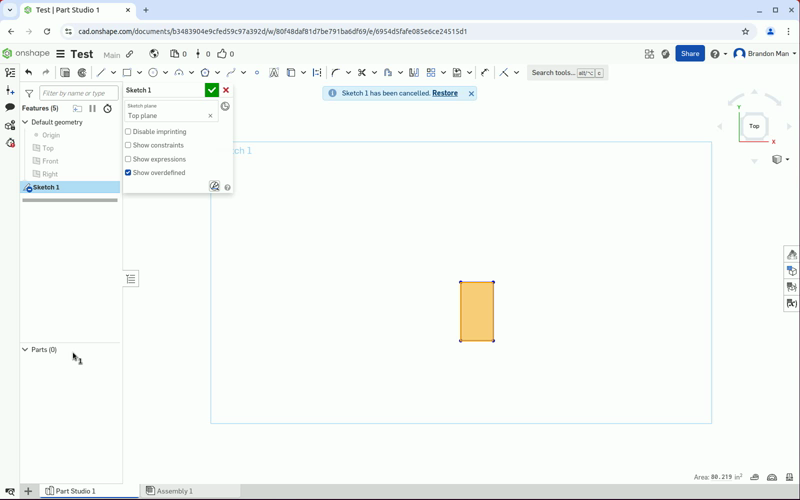
key(shift+y)
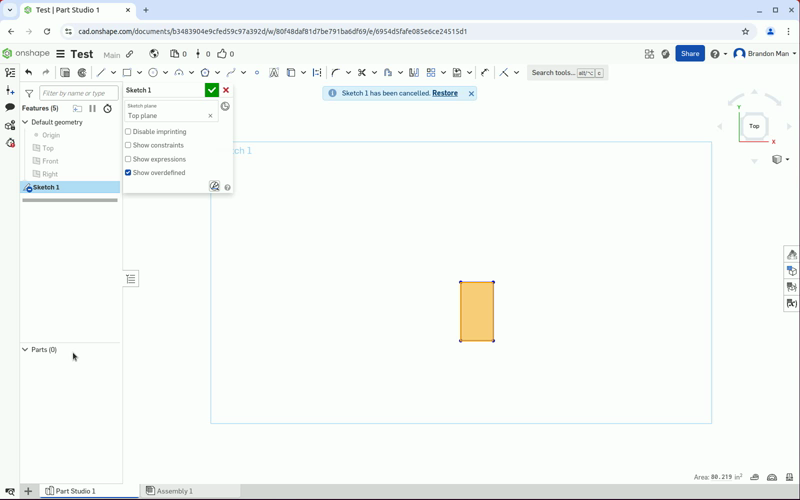
key(shift+e)
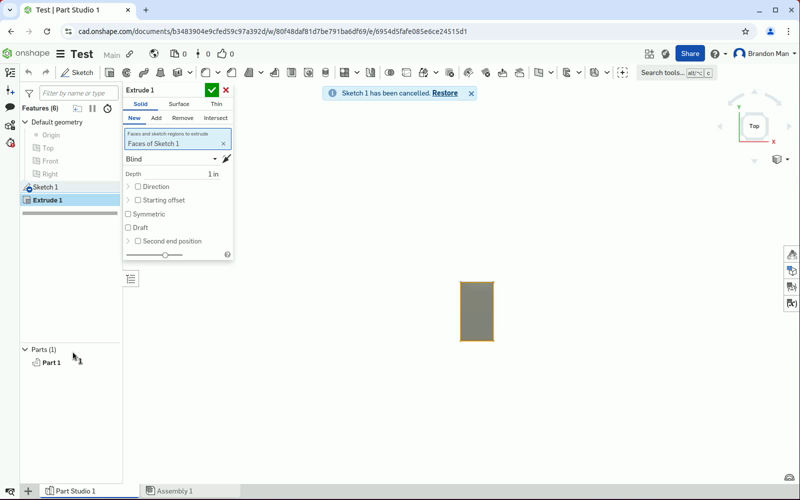
mouse_move(143, 106)
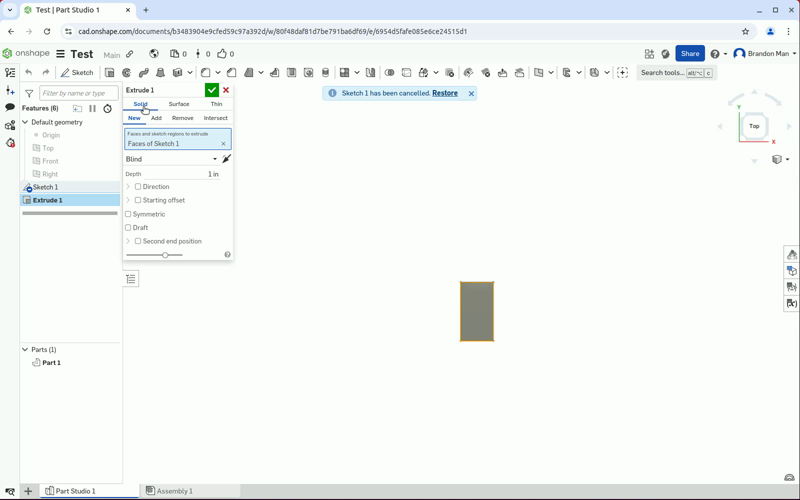
click(143, 106)
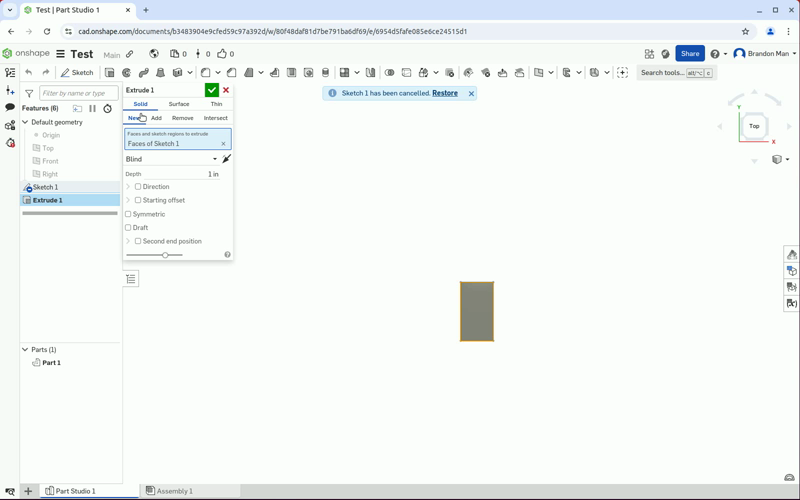
mouse_move(137, 120)
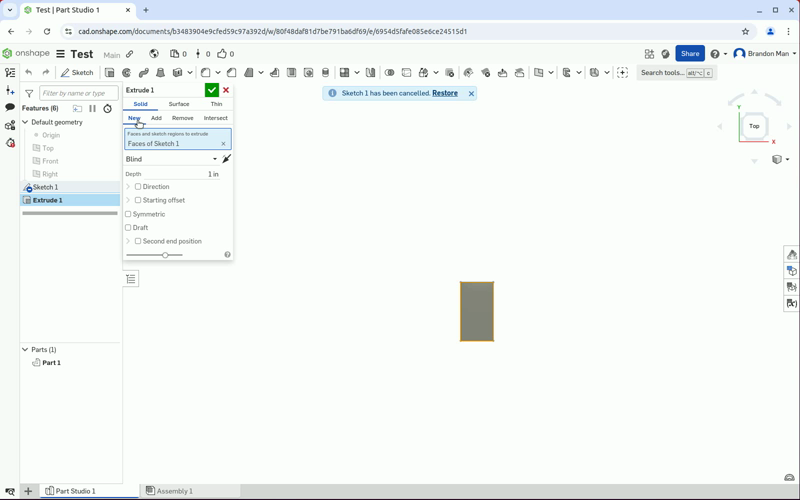
click(137, 120)
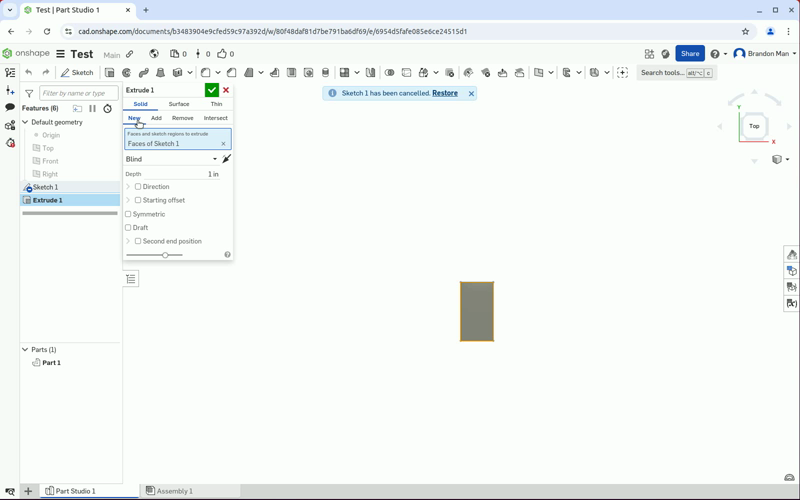
key(tab, 4)
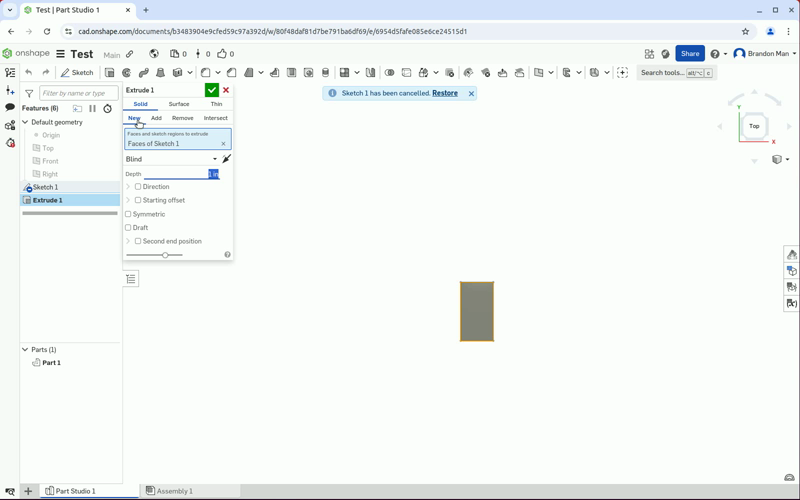
text(4.333)
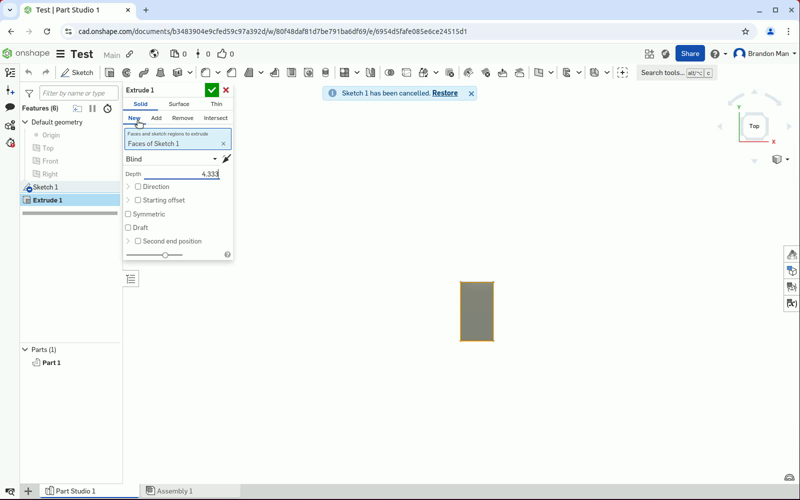
key(enter)
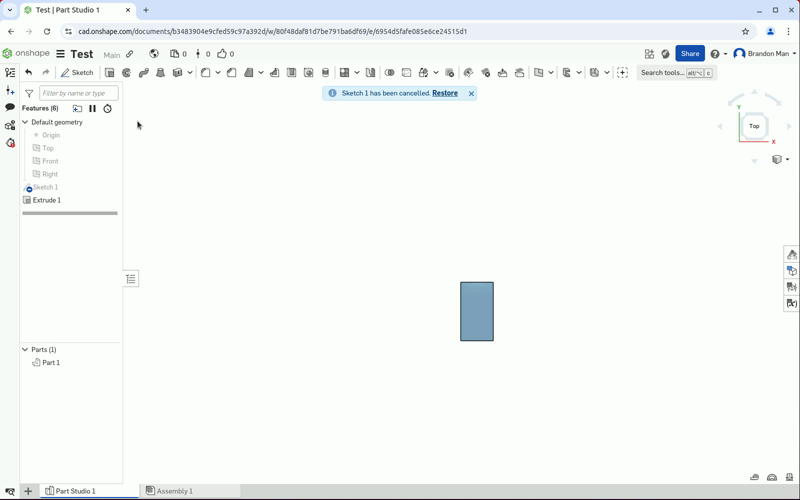
key(shift+h)
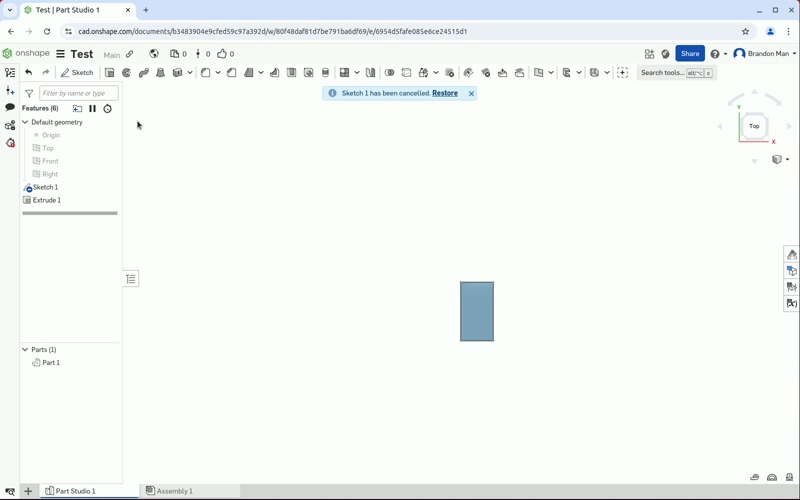
key(shift+h)
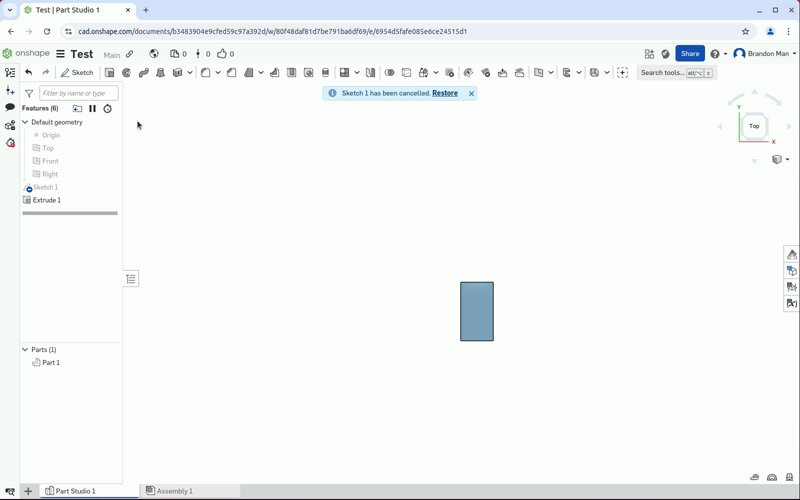
mouse_move(73, 189)
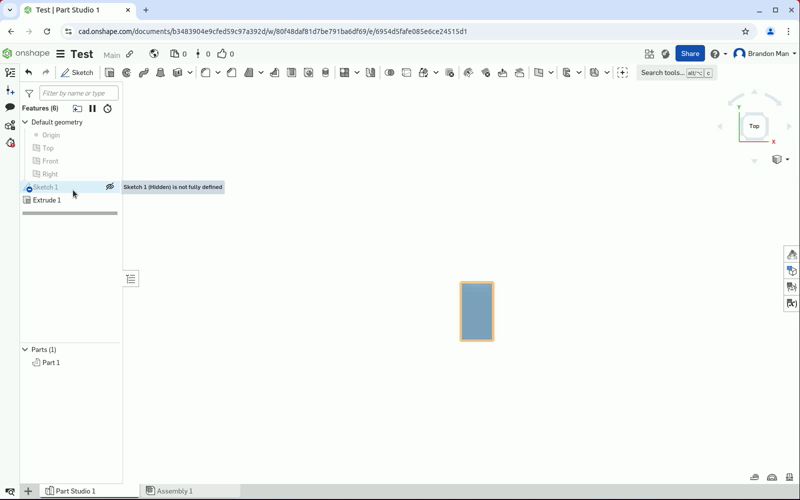
click(73, 189)
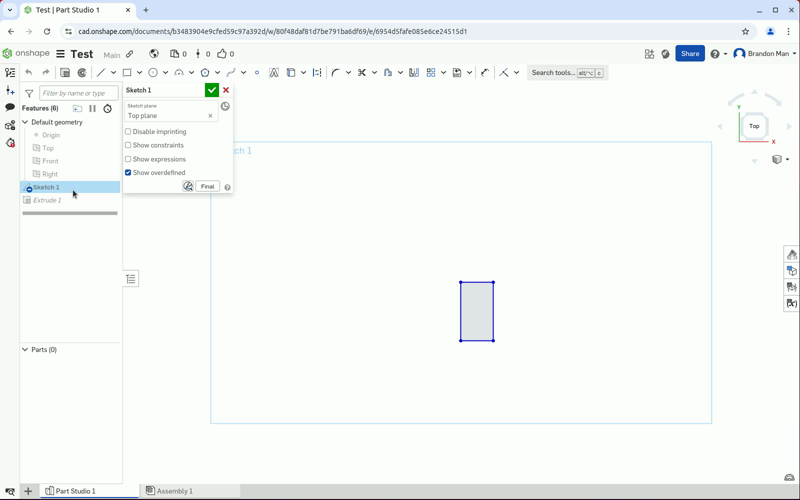
mouse_move(229, 92)
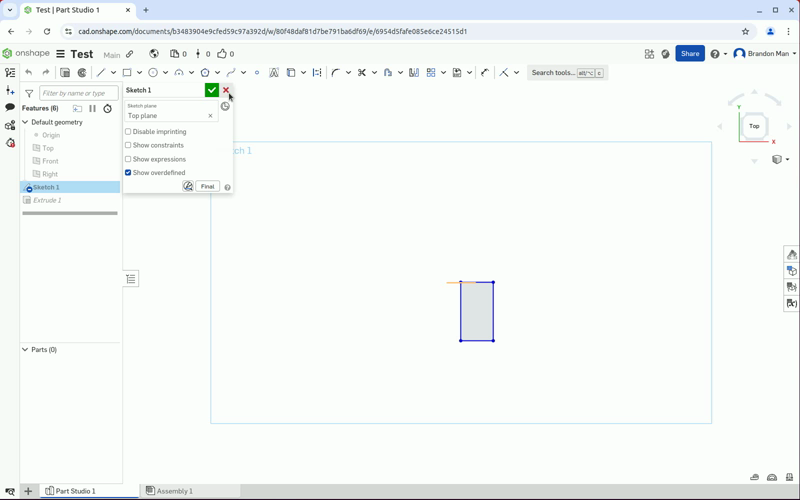
click(229, 92)
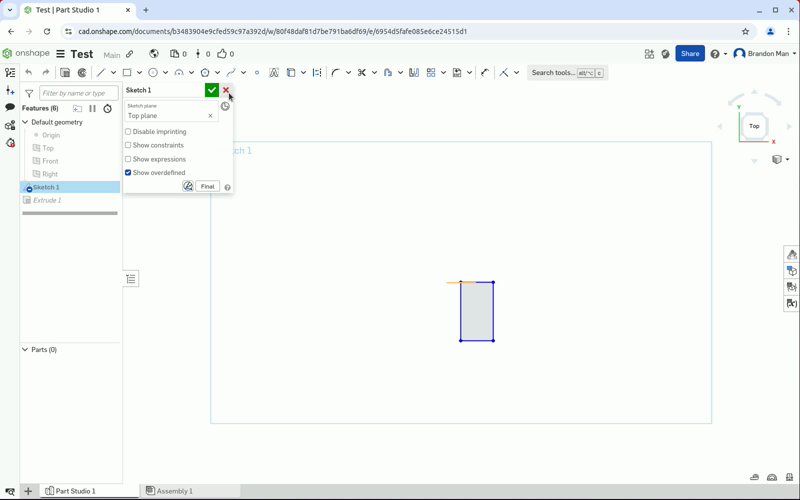
key(shift+s)
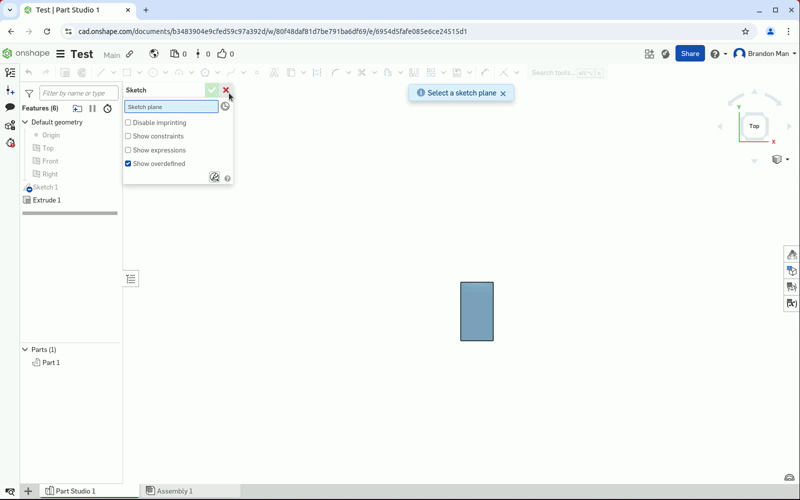
mouse_move(73, 150)
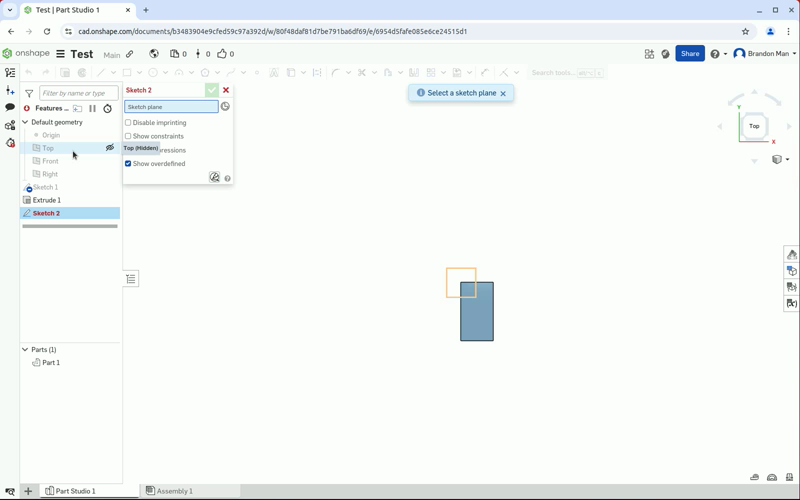
click(73, 150)
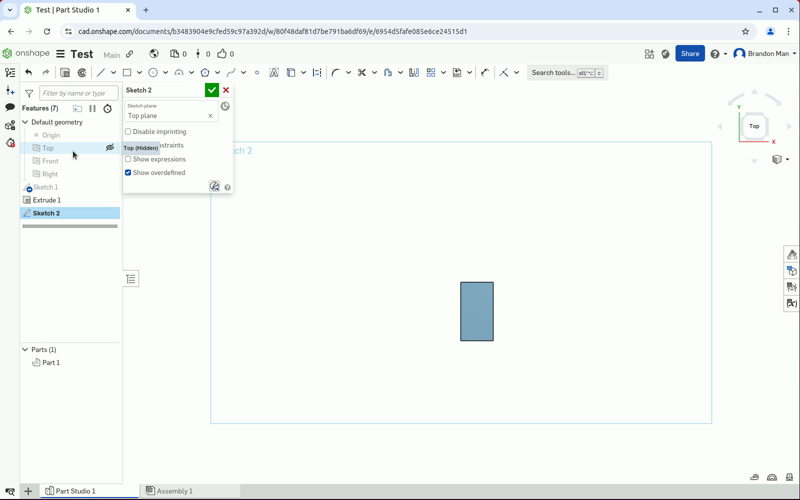
mouse_move(73, 352)
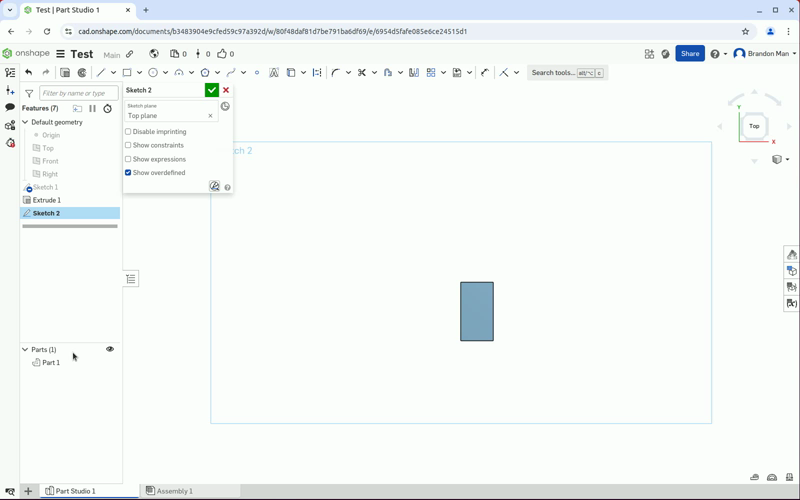
key(y)
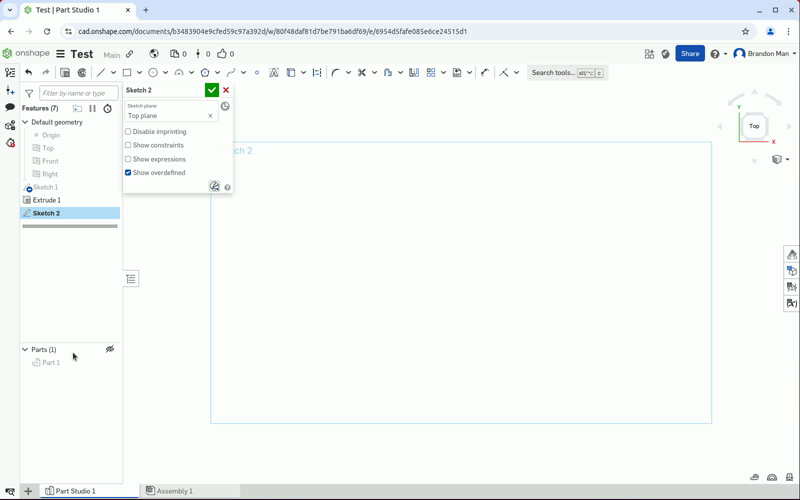
key(l)
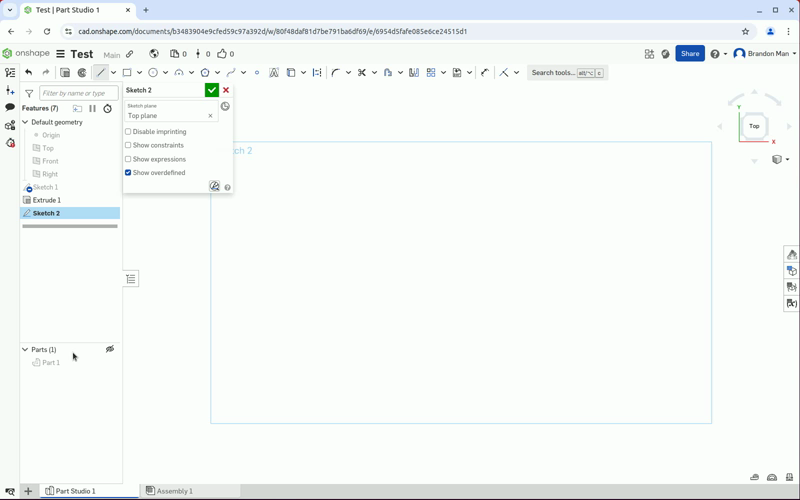
key_down(shift)
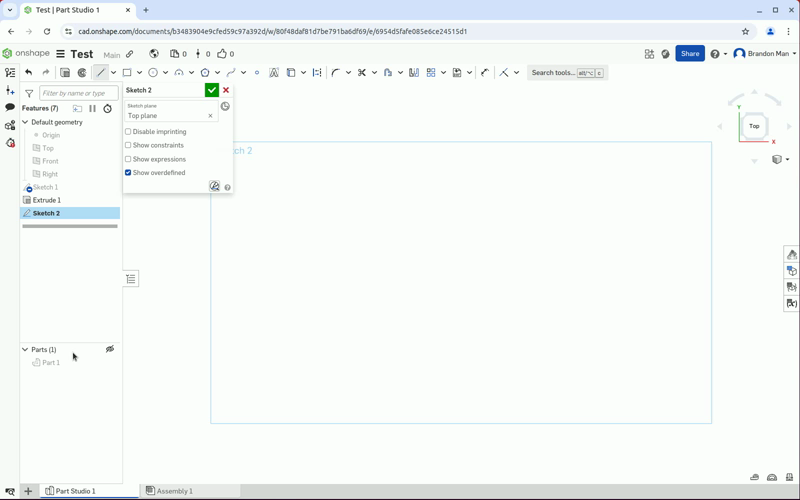
mouse_move(508, 321)
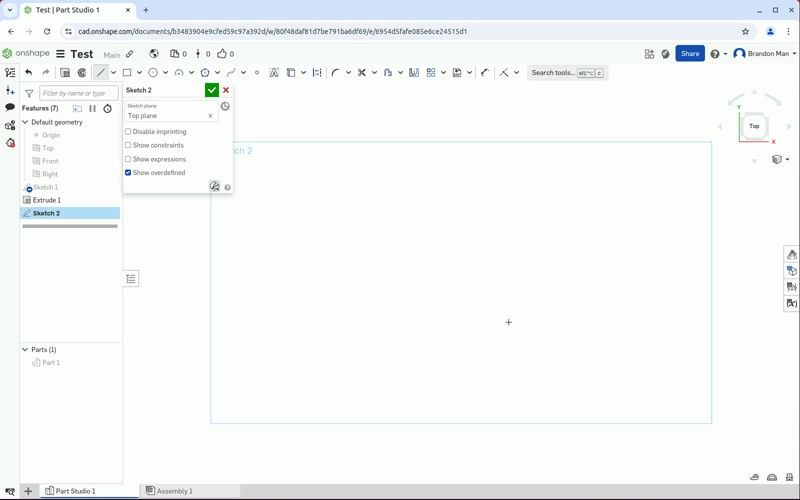
click(508, 321)
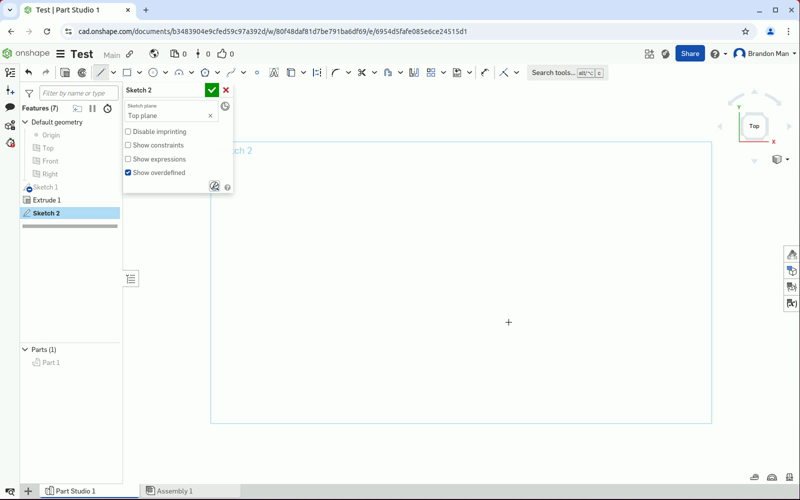
key_up(shift)
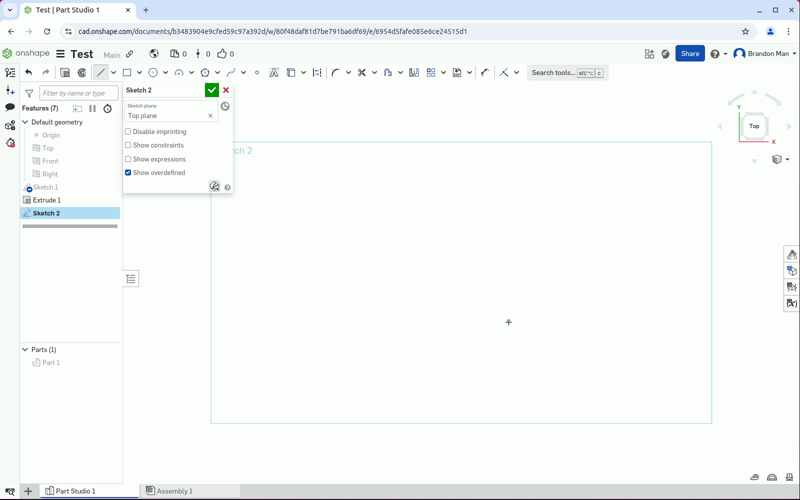
key_down(shift)
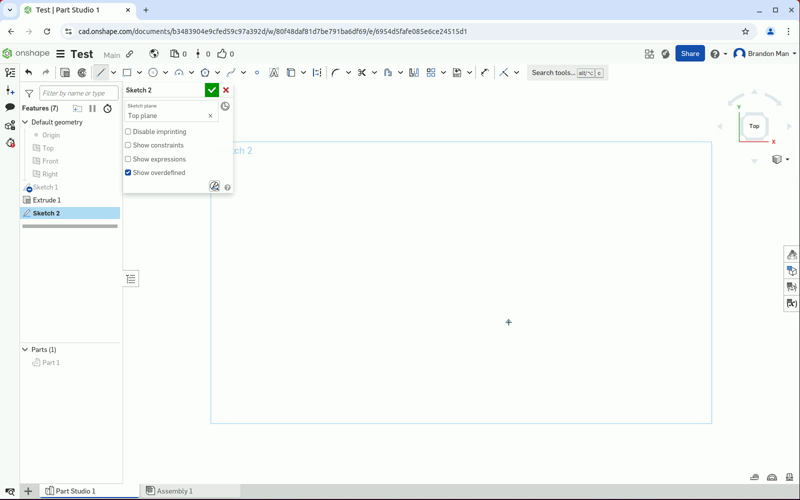
mouse_move(573, 321)
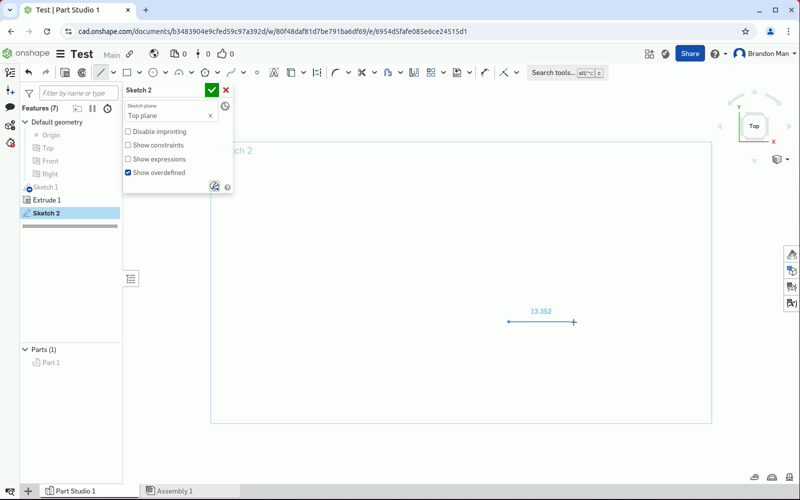
click(573, 321)
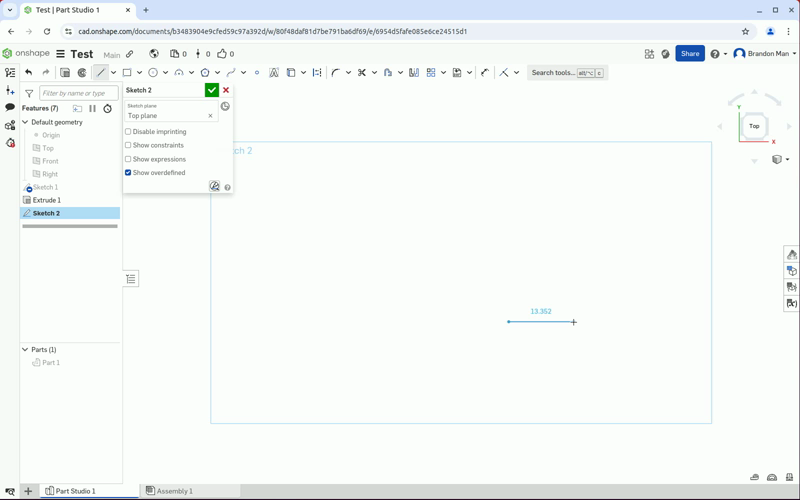
key_up(shift)
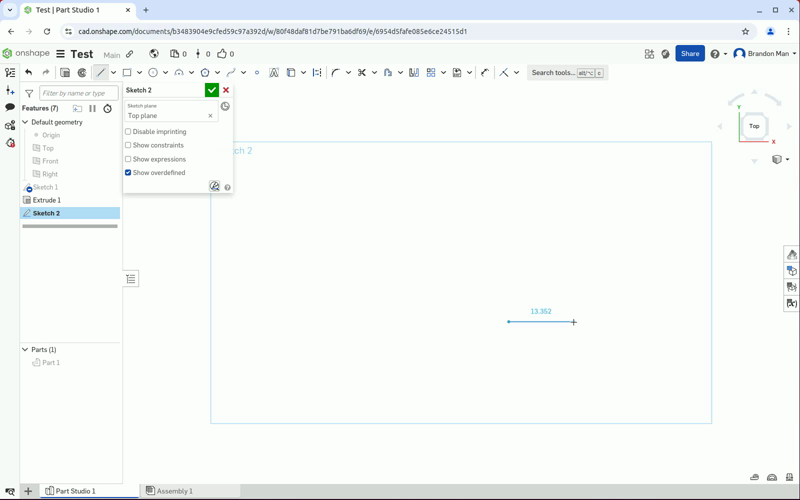
key_down(shift)
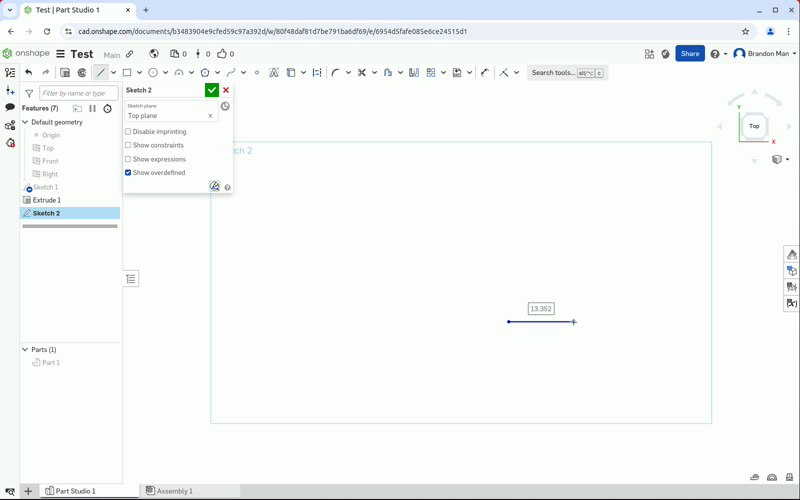
mouse_move(589, 321)
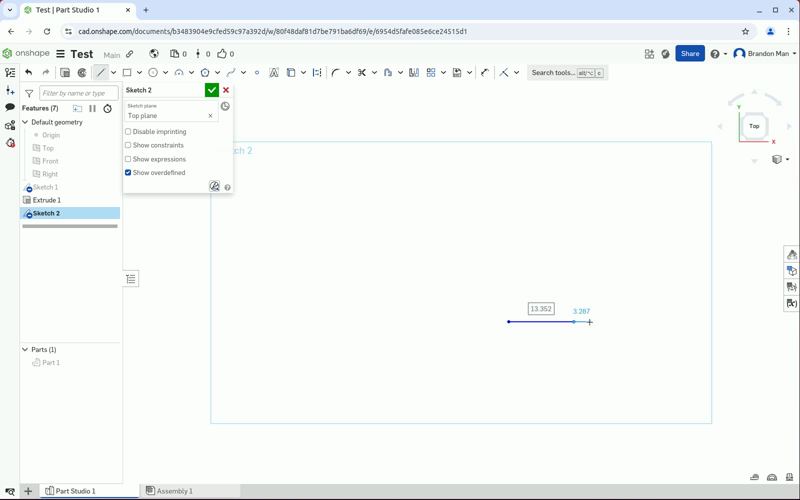
mouse_move(573, 275)
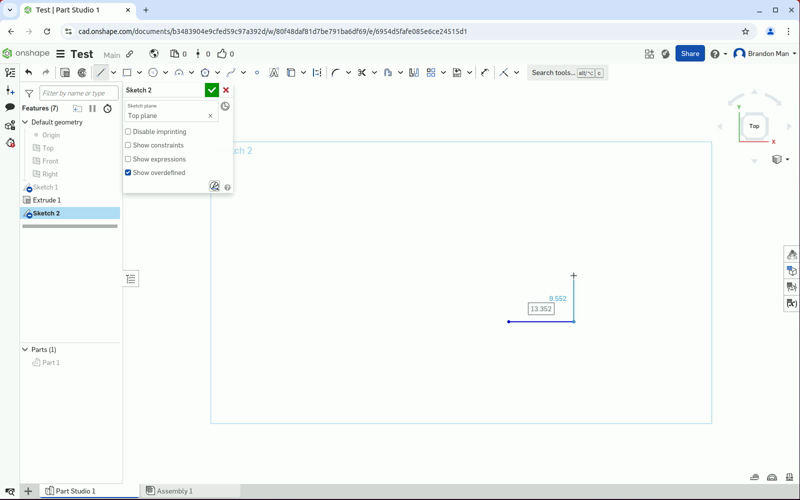
click(573, 275)
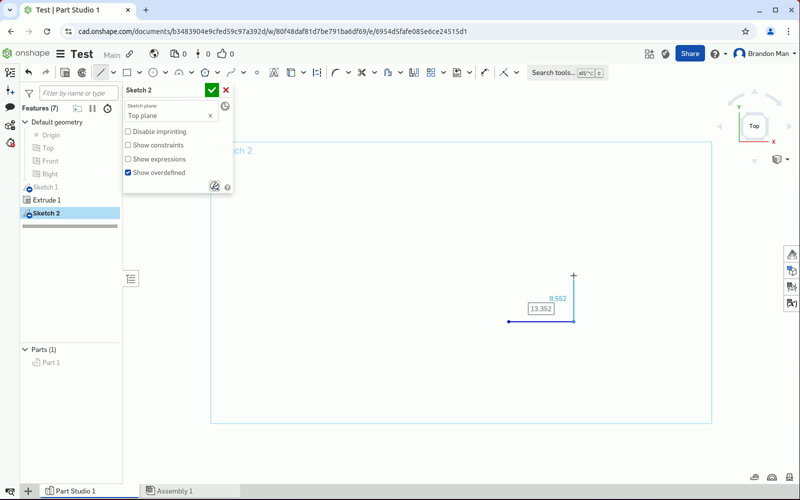
key_up(shift)
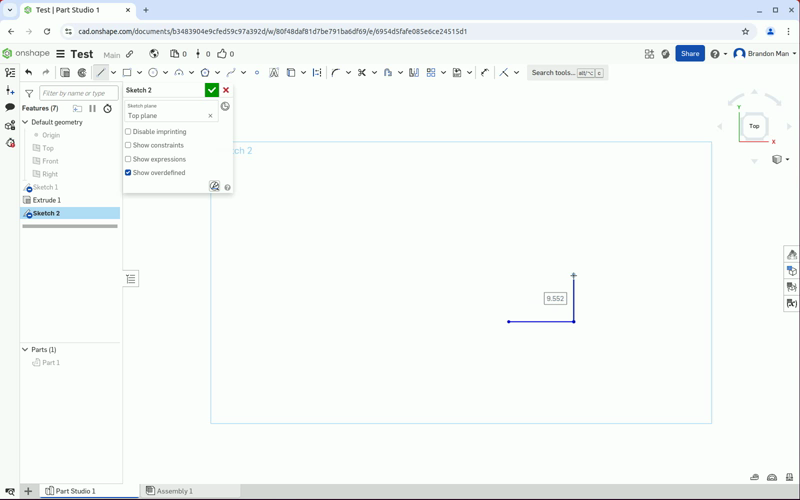
key_down(shift)
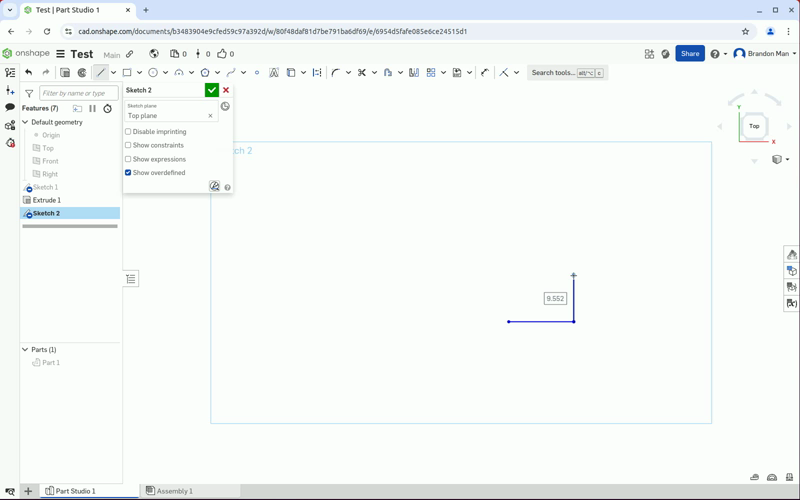
mouse_move(508, 275)
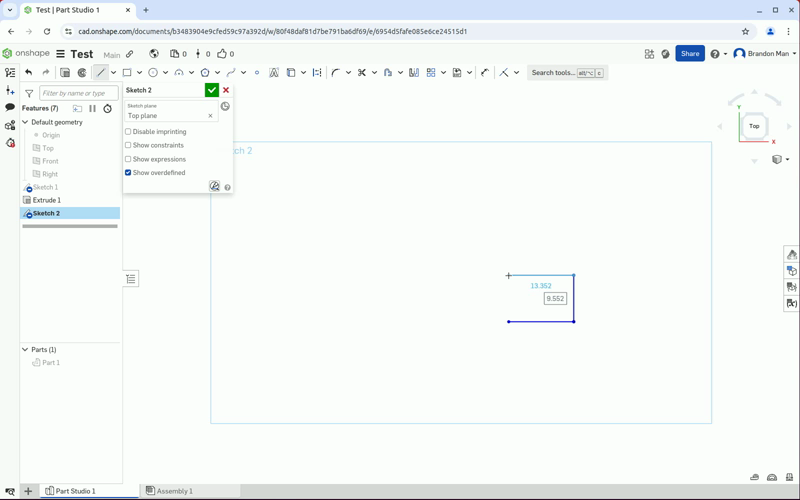
click(508, 275)
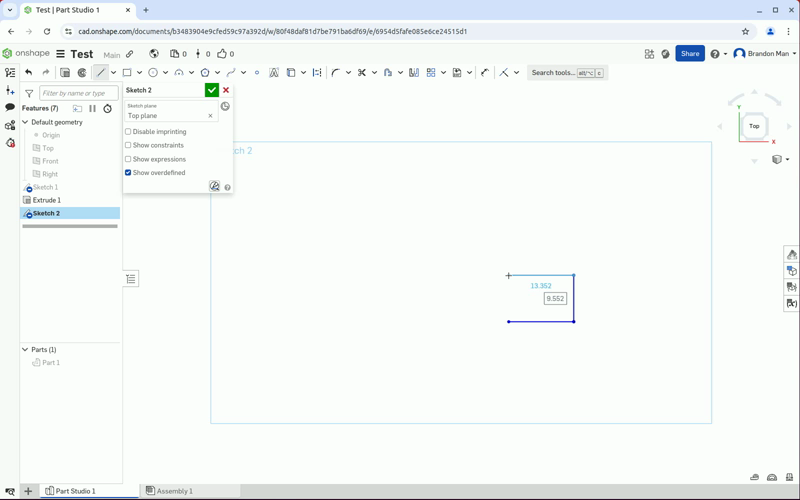
key_up(shift)
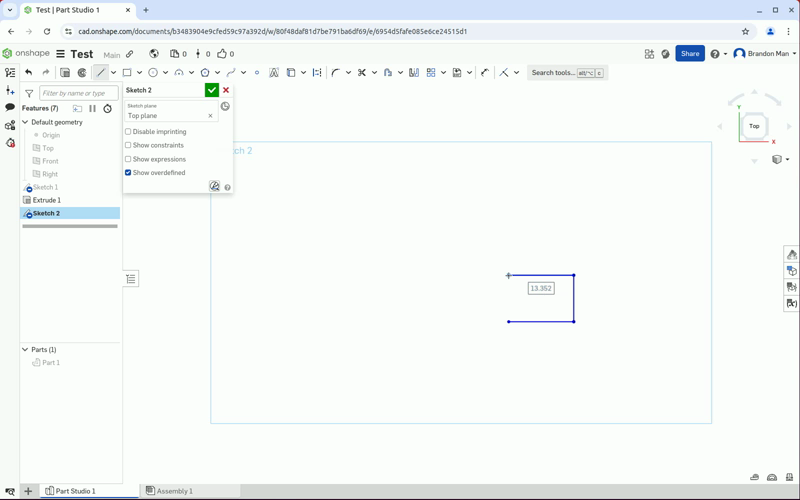
mouse_move(538, 275)
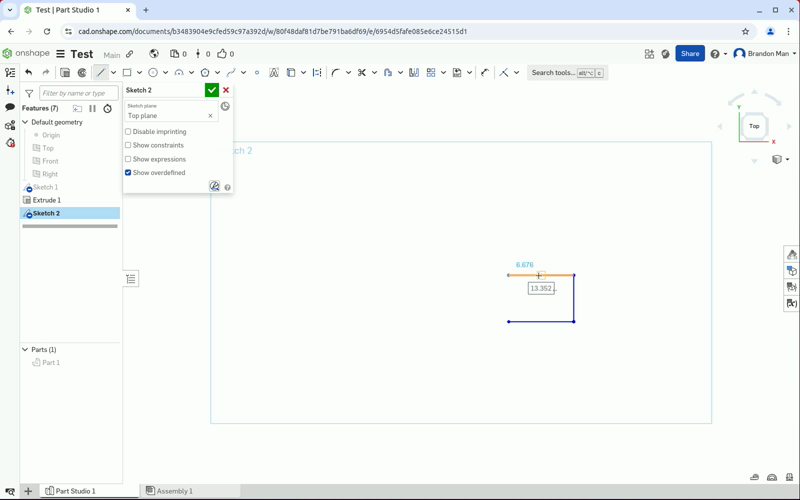
key_down(shift)
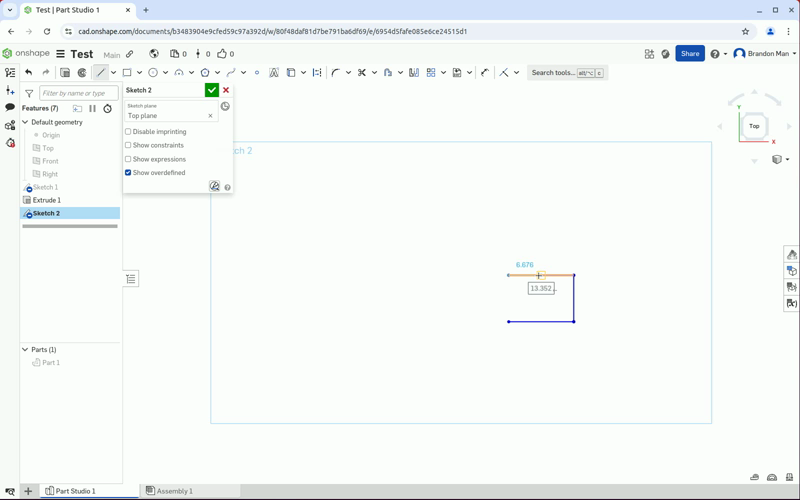
mouse_move(508, 321)
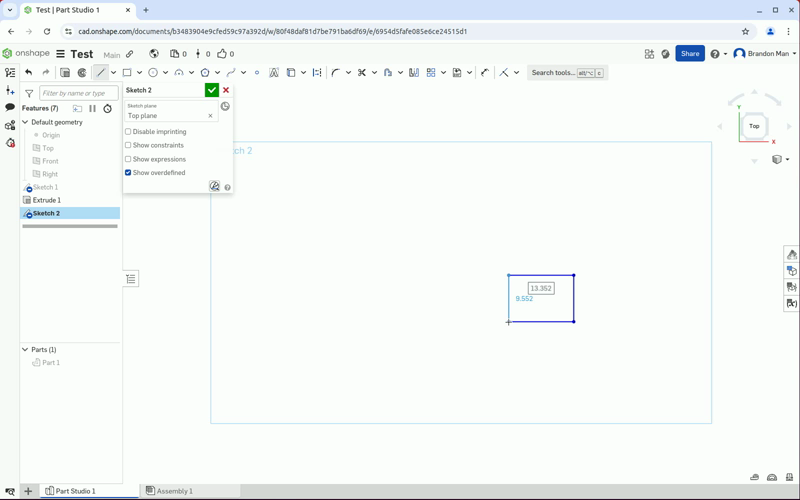
key_up(shift)
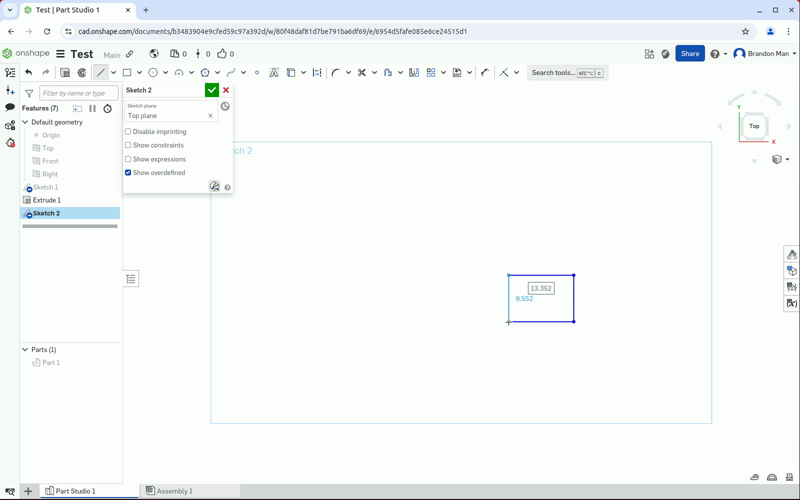
click(508, 321)
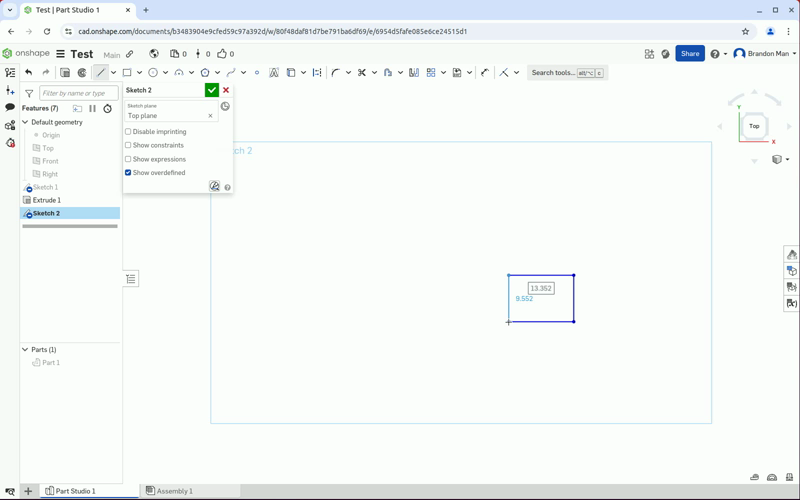
key(esc)
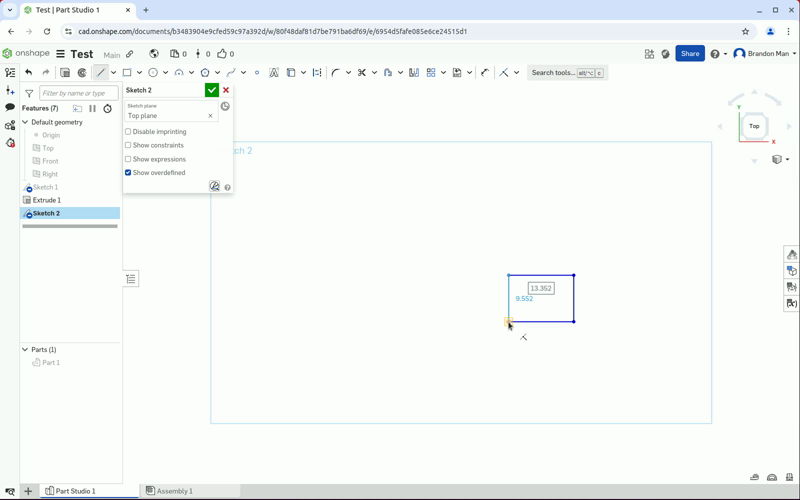
mouse_move(548, 317)
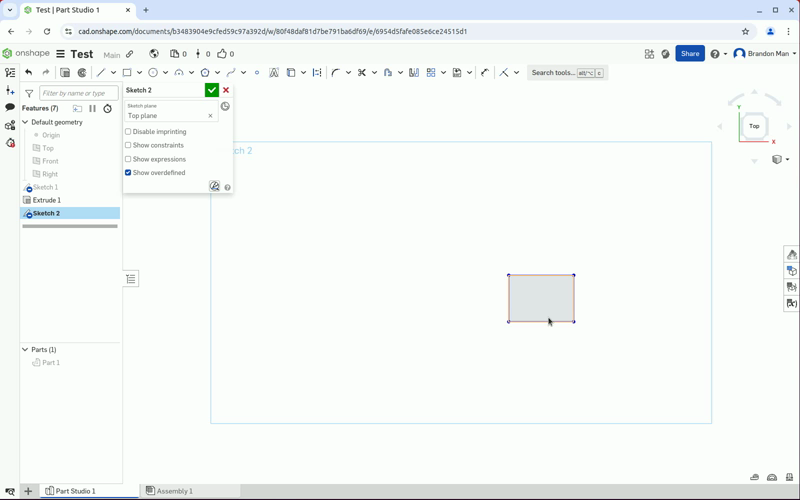
click(548, 317)
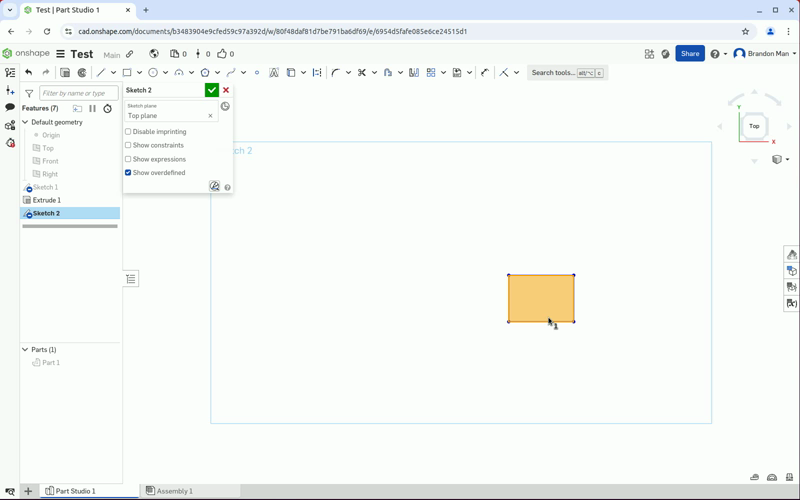
mouse_move(73, 352)
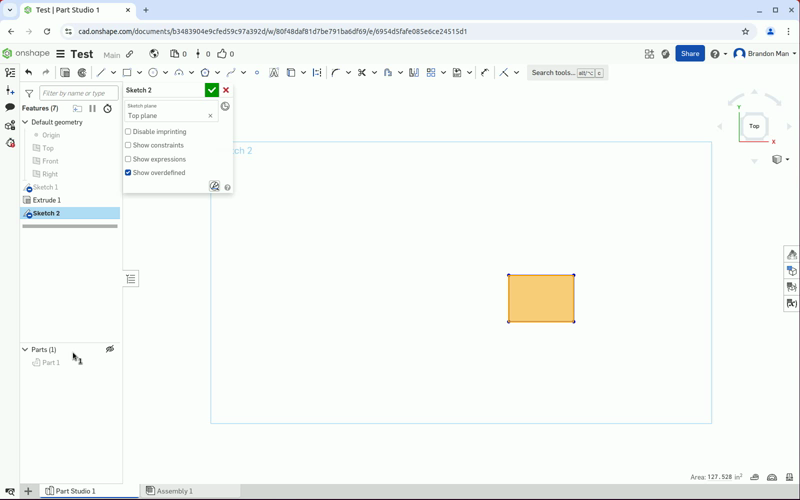
key(shift+y)
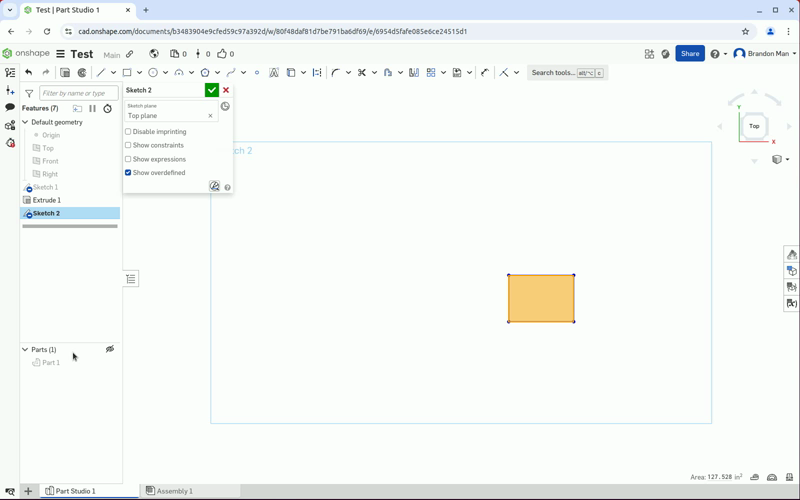
key(shift+e)
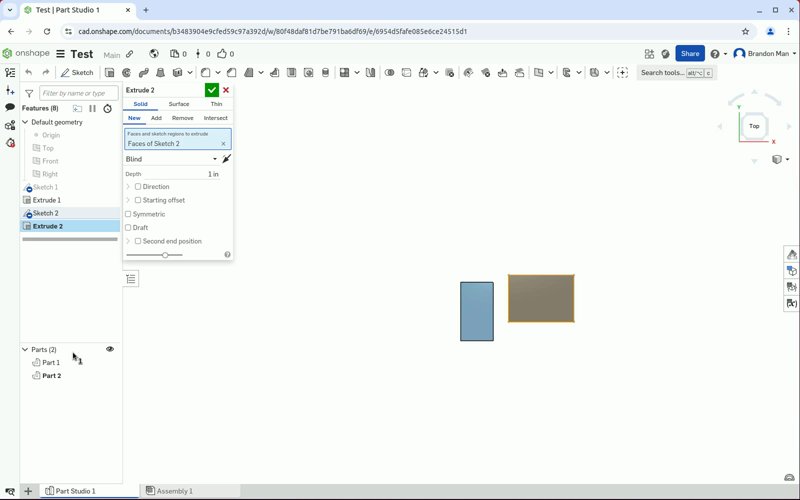
mouse_move(143, 106)
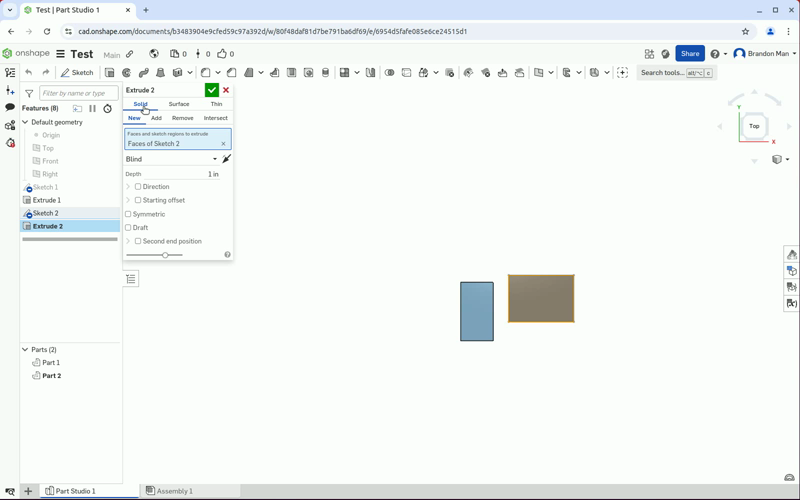
click(143, 106)
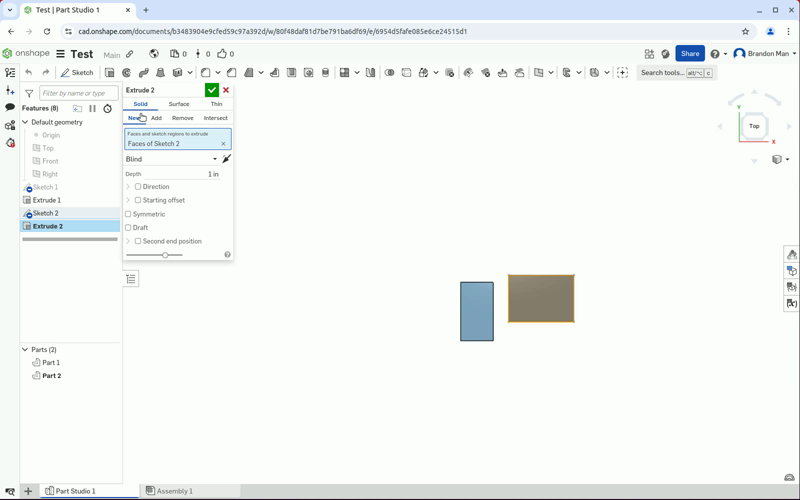
mouse_move(137, 120)
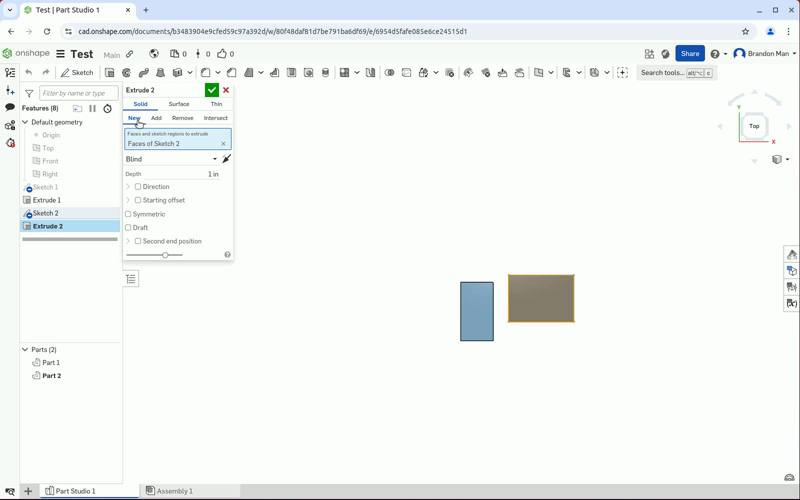
click(137, 120)
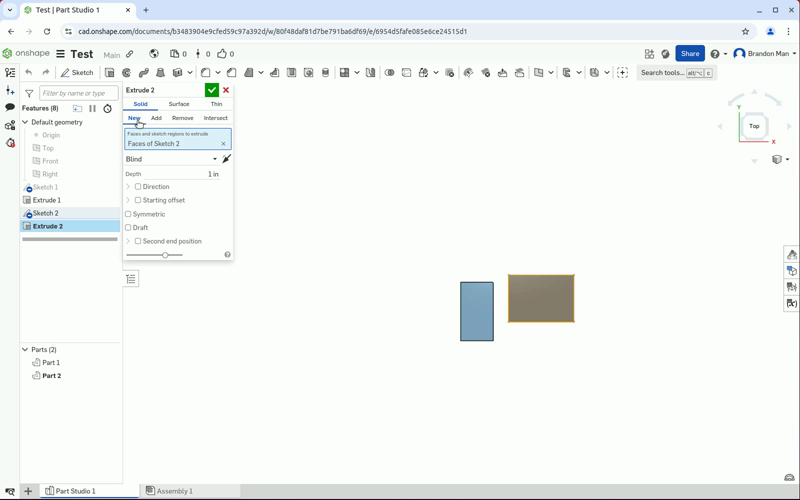
key(tab, 4)
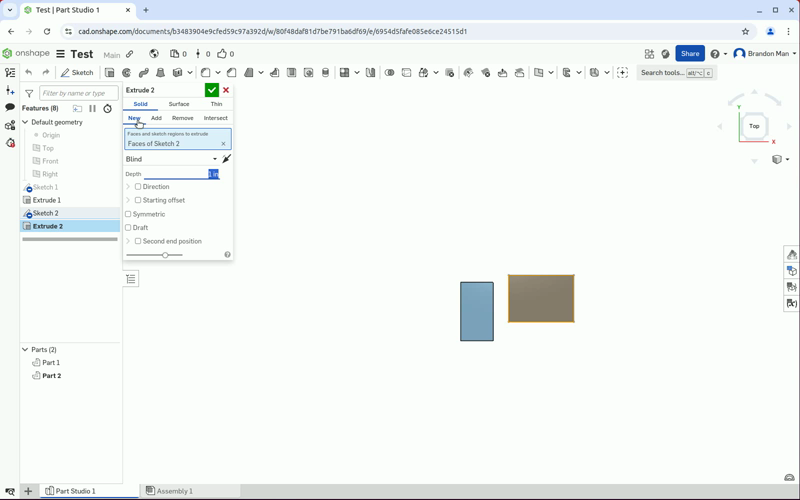
text(-0.241)
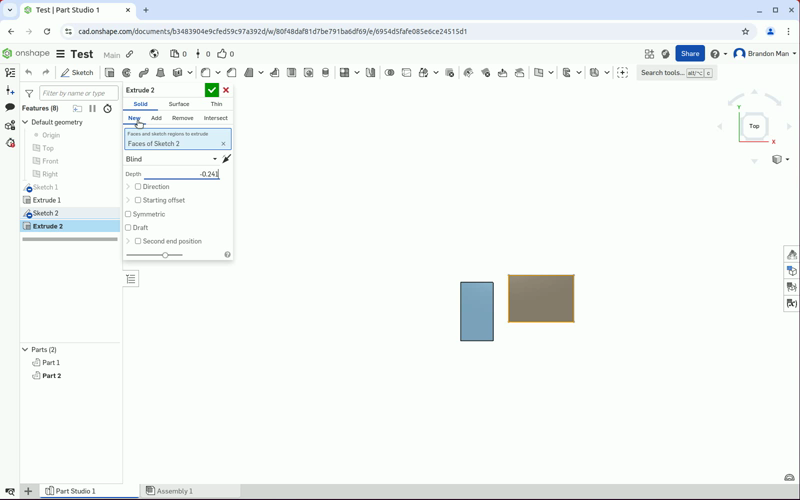
key(enter)
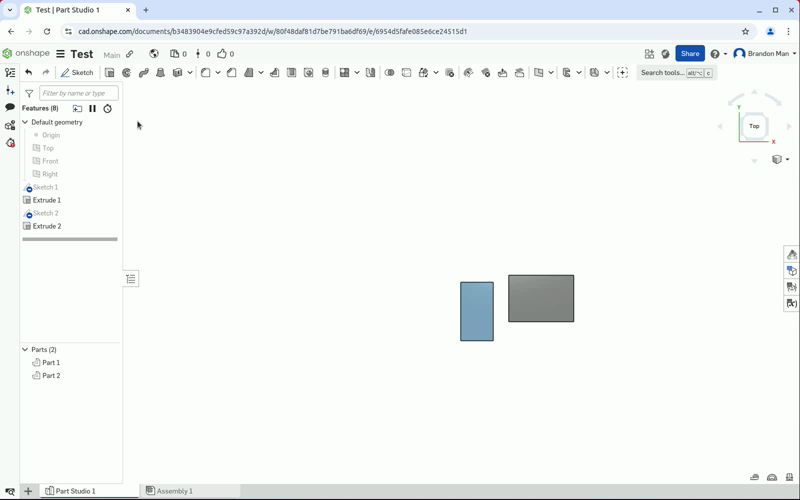
key(shift+h)
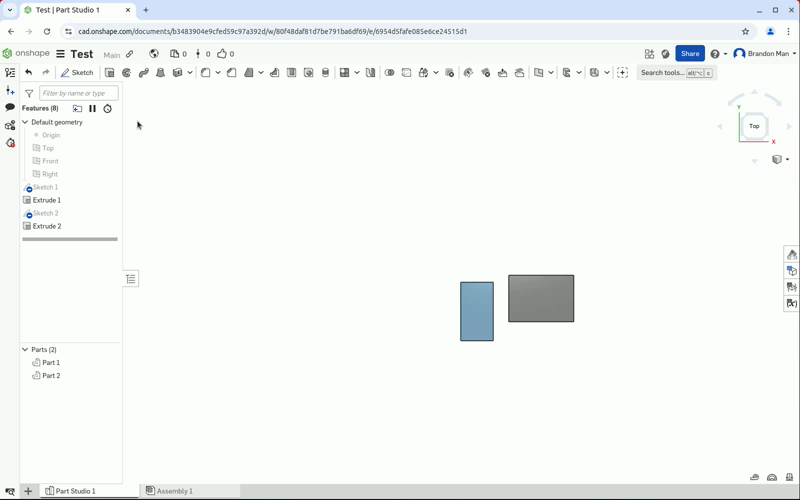
key(shift+h)
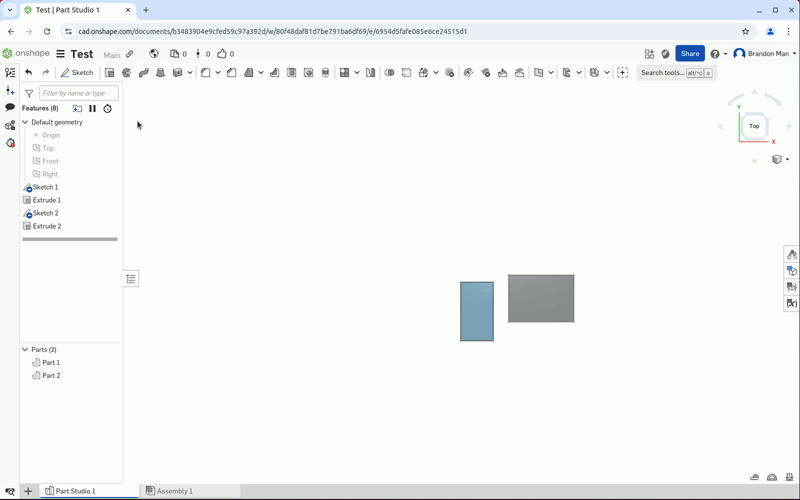
key(shift+7)
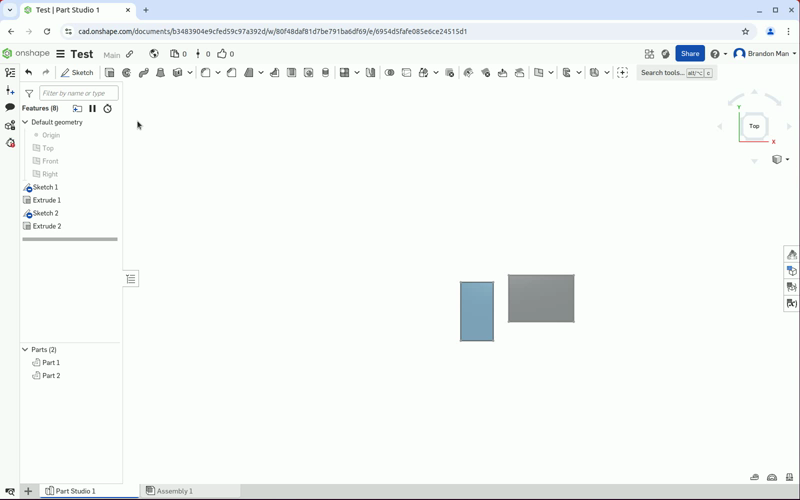
key(up, 3)
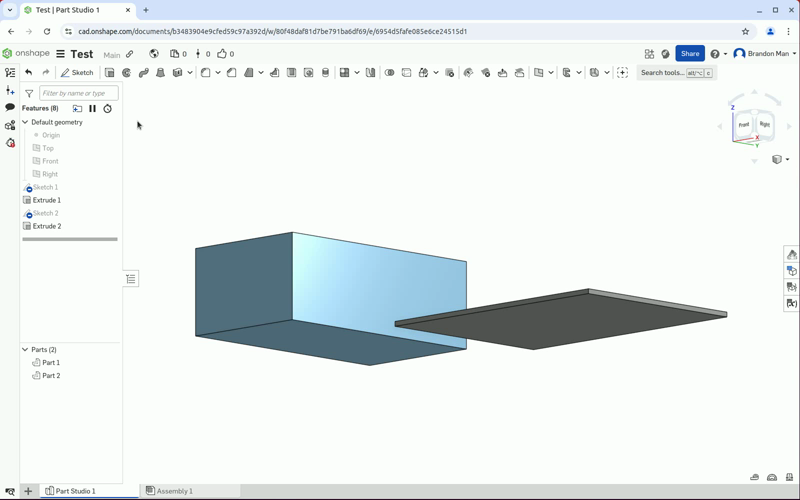
key(left, 3)
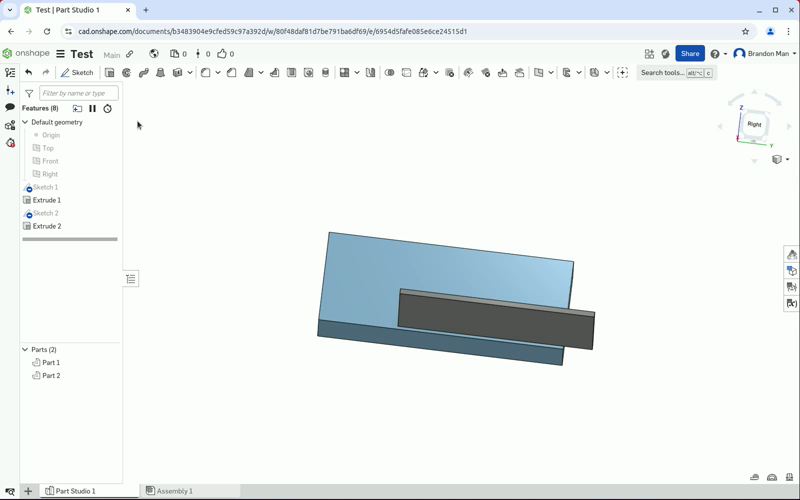
key(right, 3)
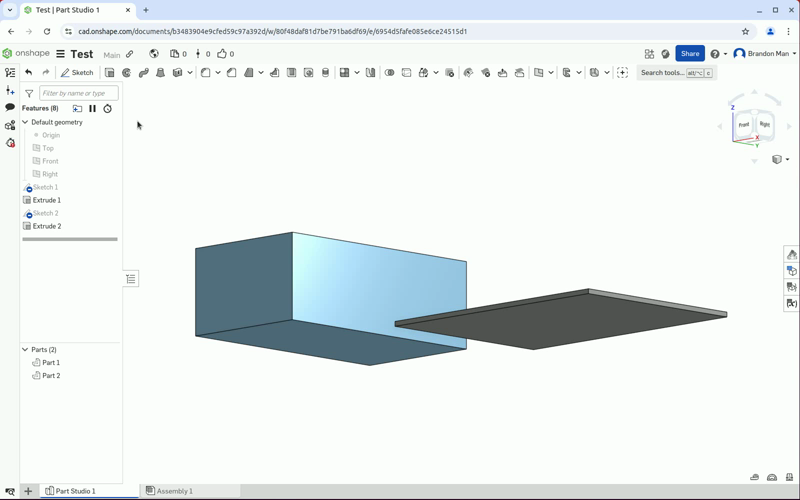
key(down, 3)
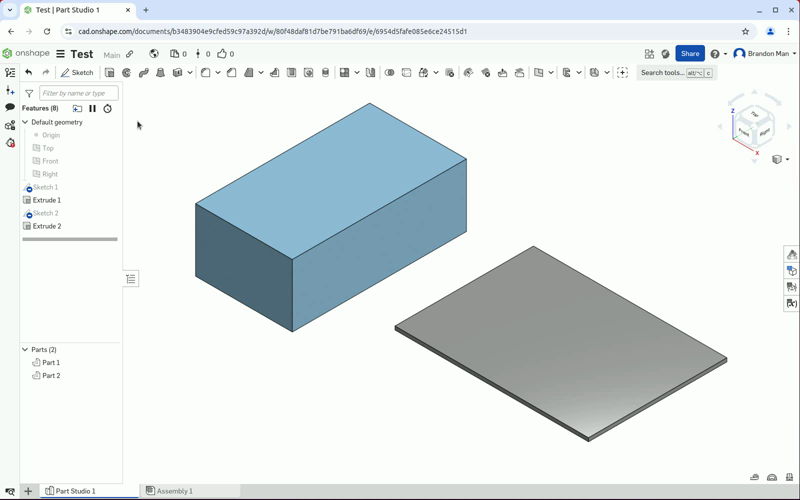
mouse_move(73, 189)
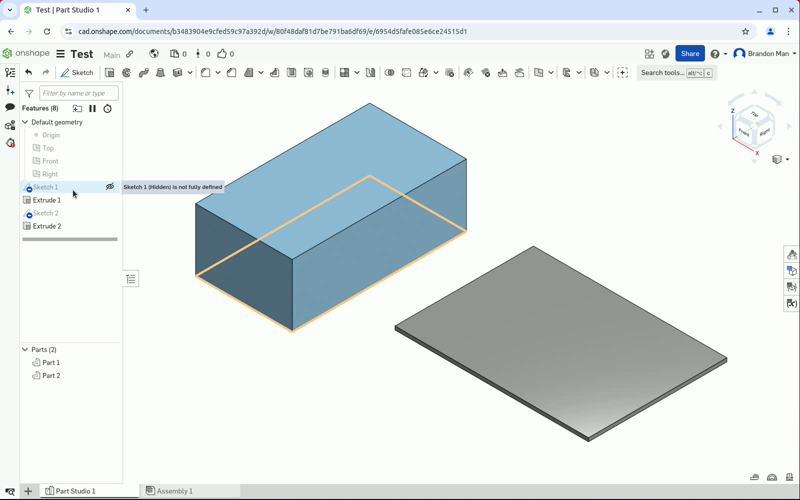
click(73, 189)